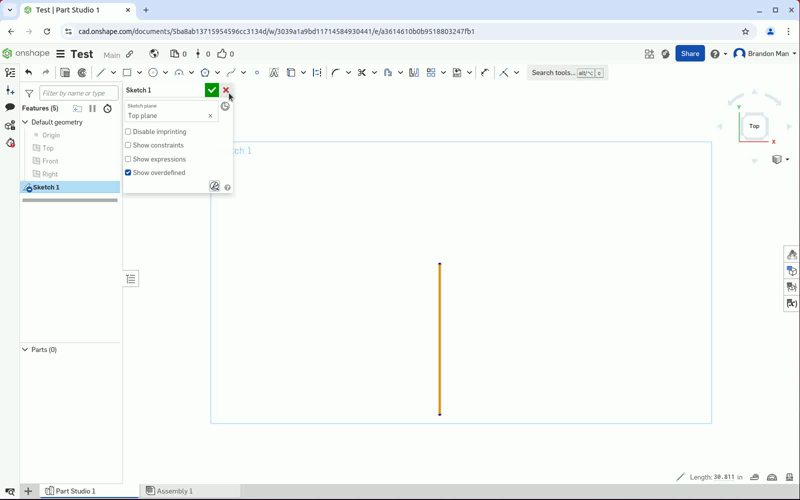
key(shift+h)
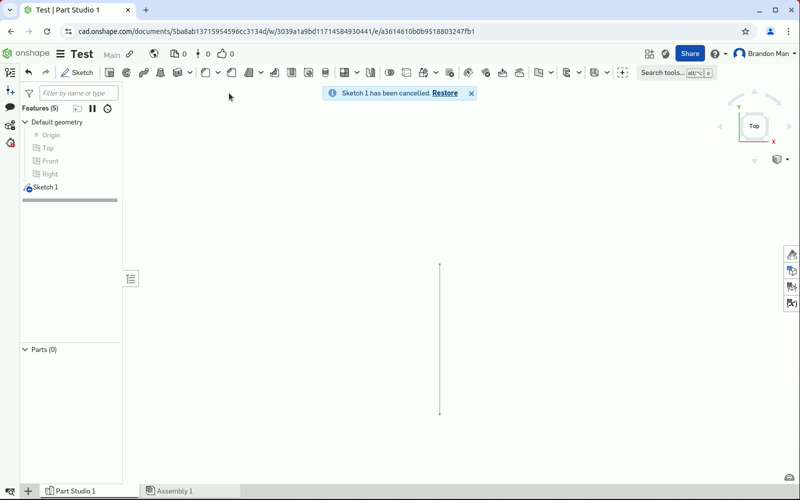
key(shift+s)
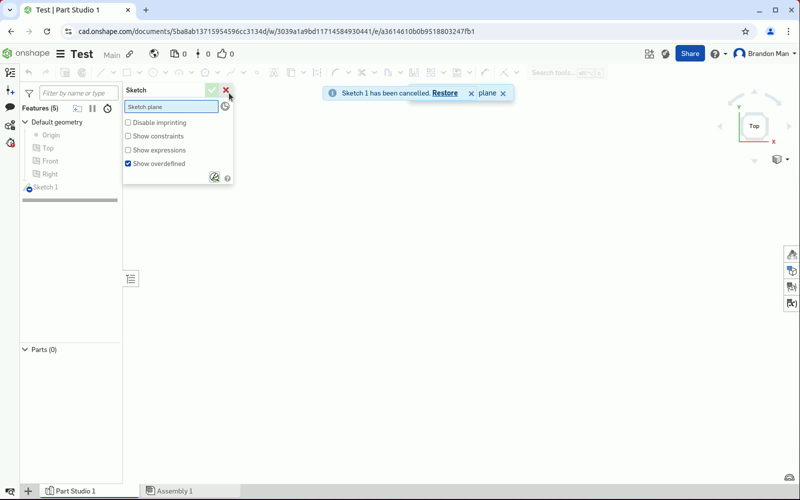
mouse_move(73, 150)
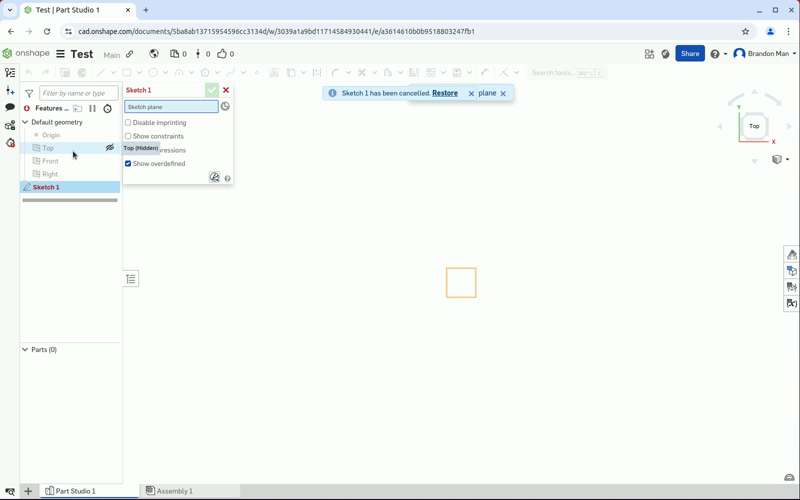
click(73, 150)
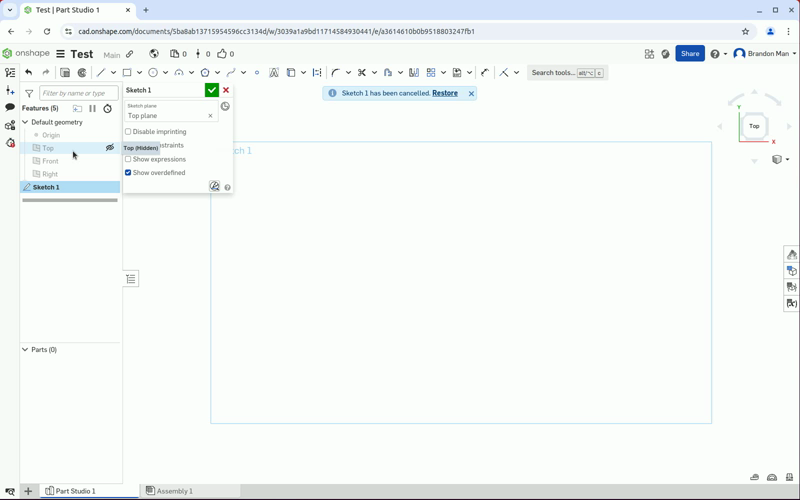
mouse_move(73, 352)
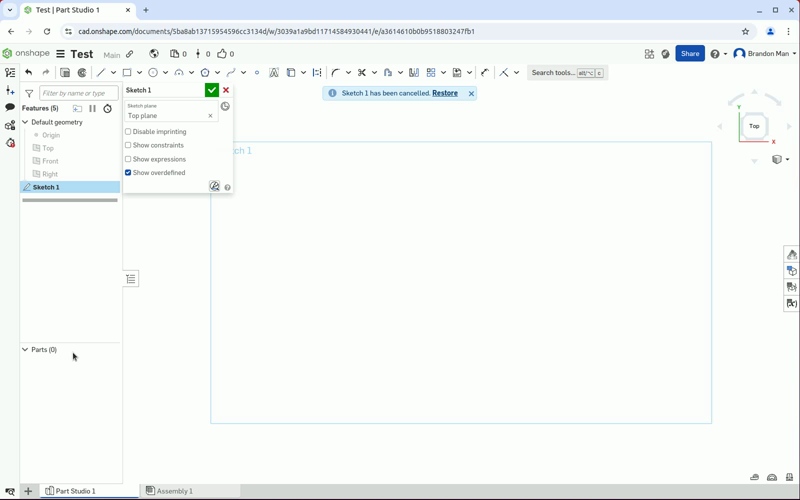
key(y)
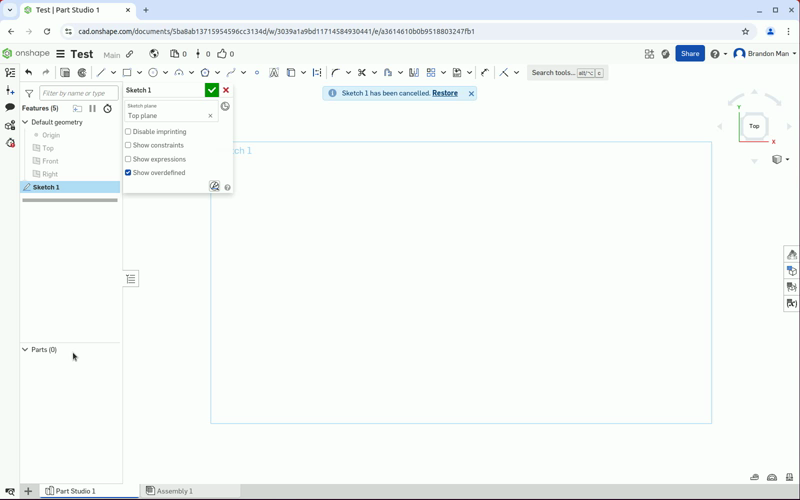
key(c)
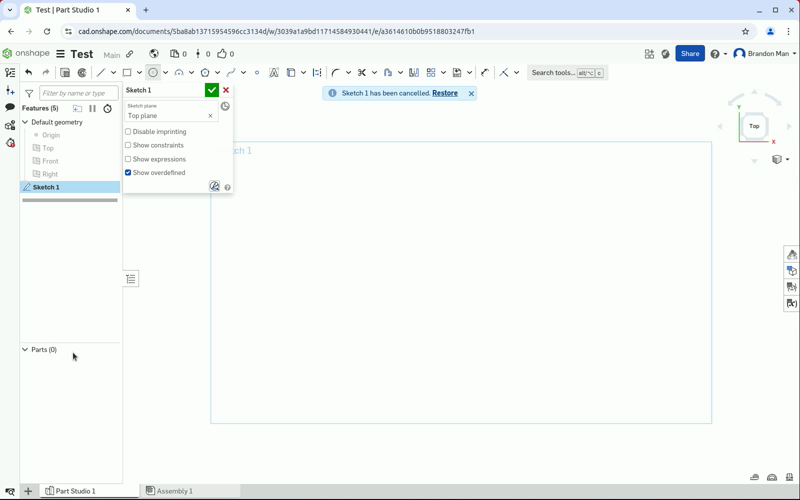
key_down(shift)
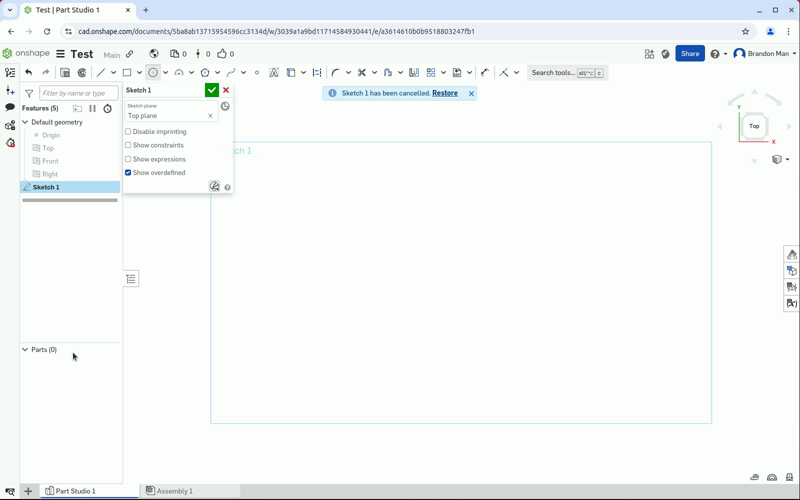
mouse_move(461, 282)
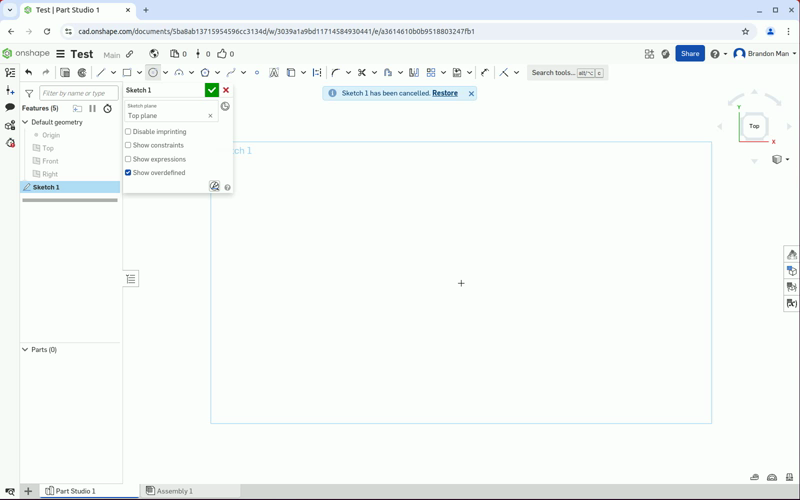
click(461, 282)
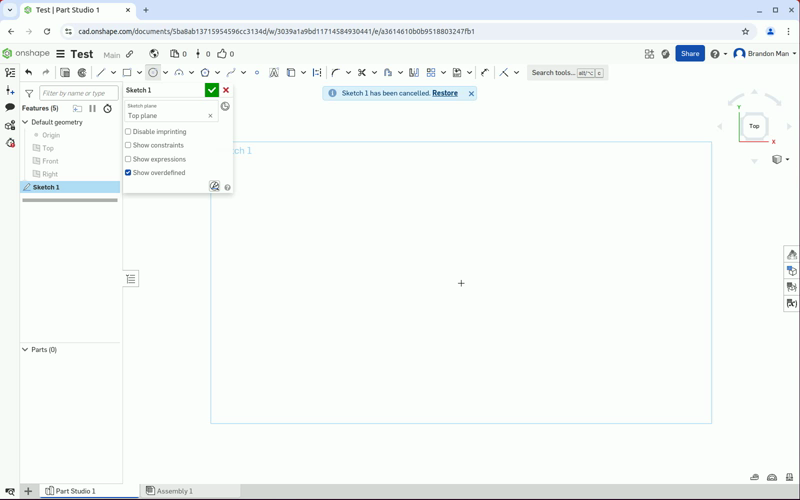
key_up(shift)
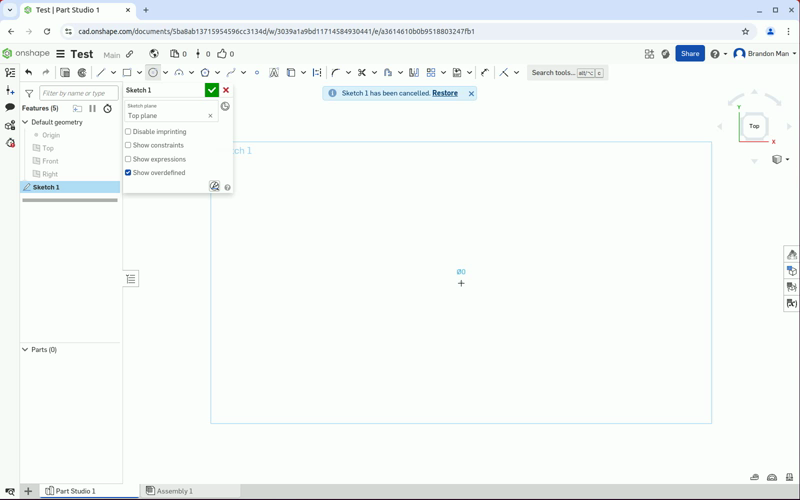
mouse_move(467, 282)
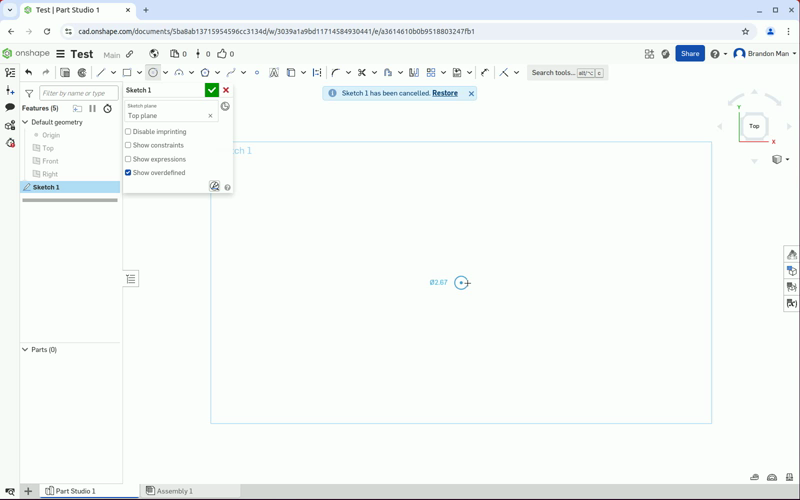
click(467, 282)
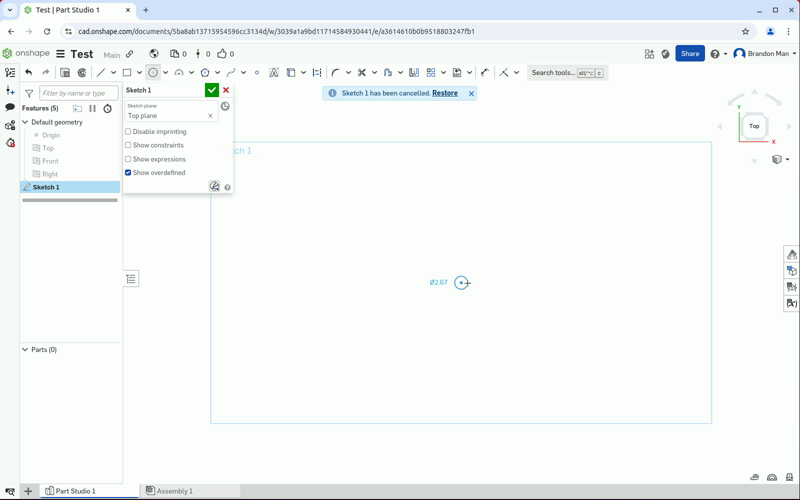
key(esc)
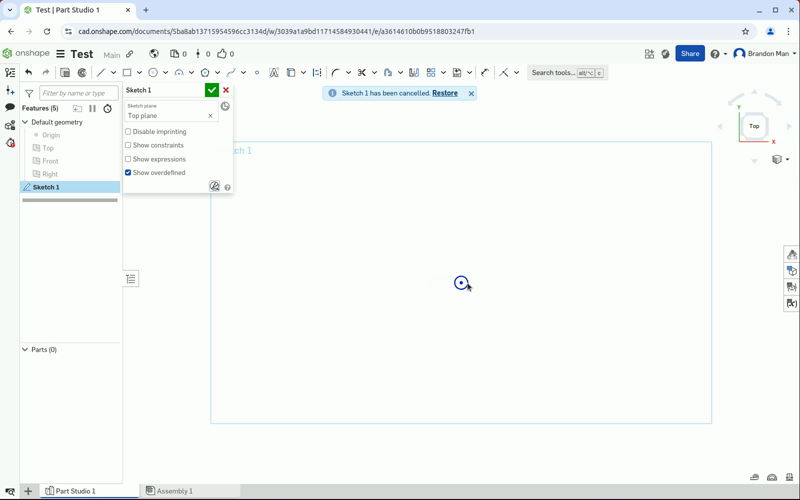
mouse_move(458, 280)
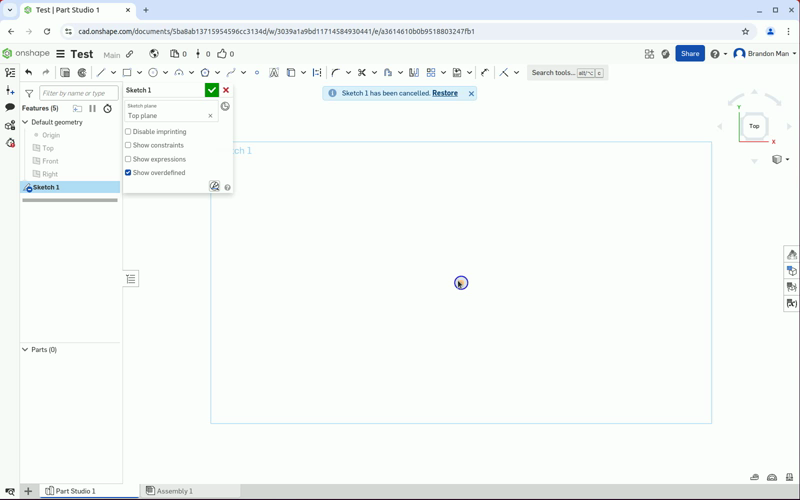
scroll(6)
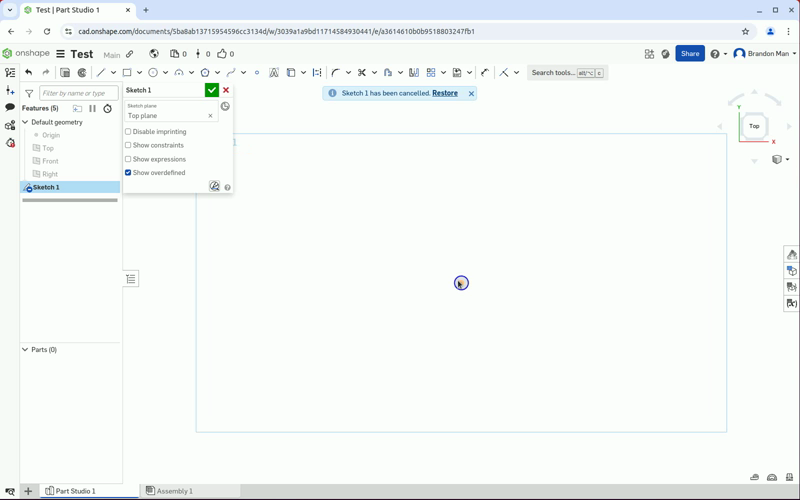
scroll(6)
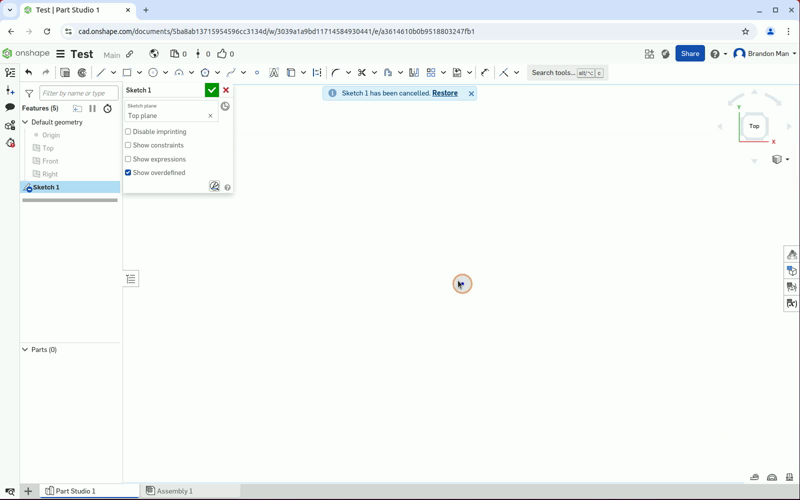
scroll(6)
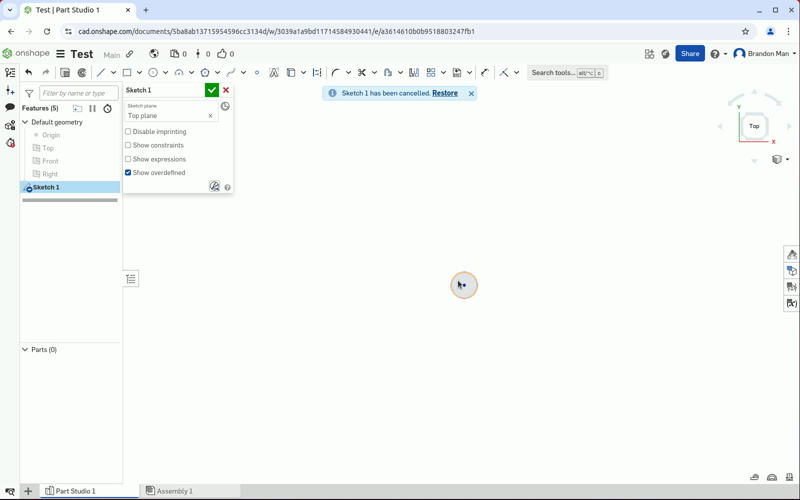
scroll(6)
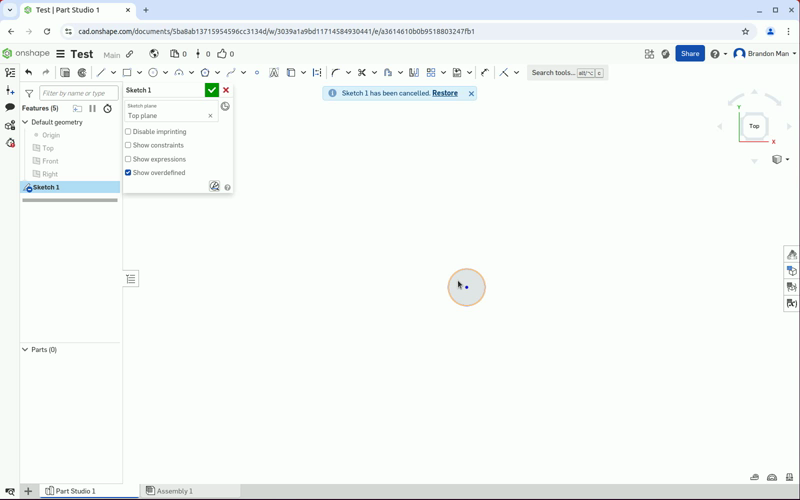
scroll(6)
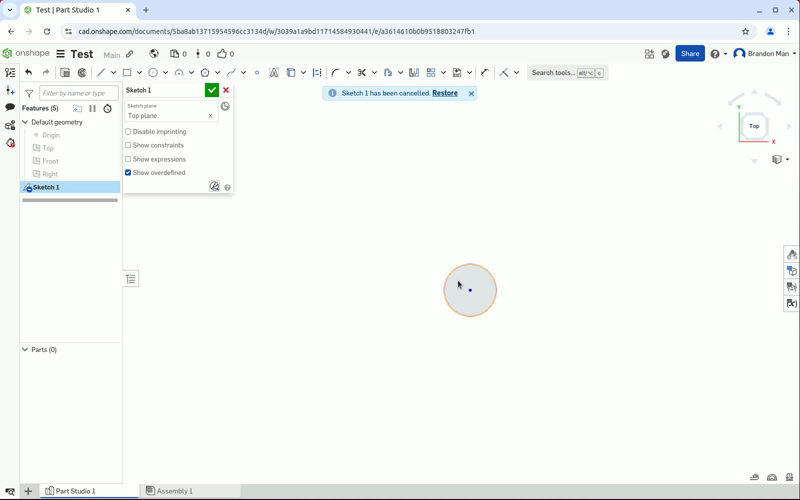
scroll(6)
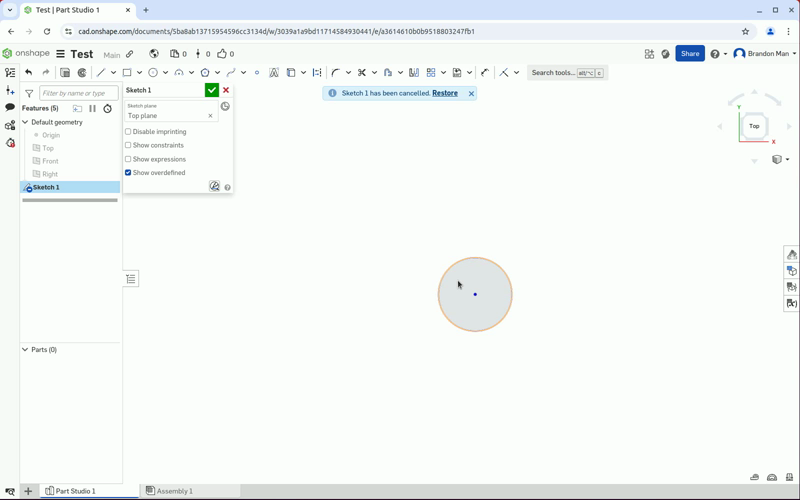
scroll(6)
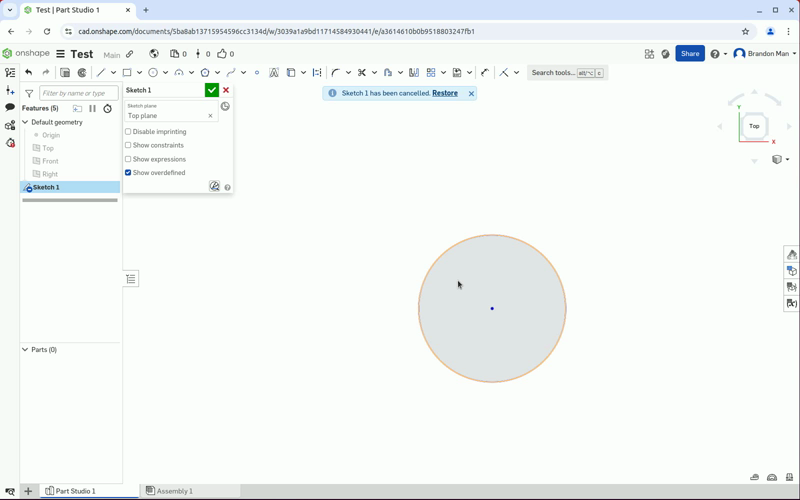
click(458, 280)
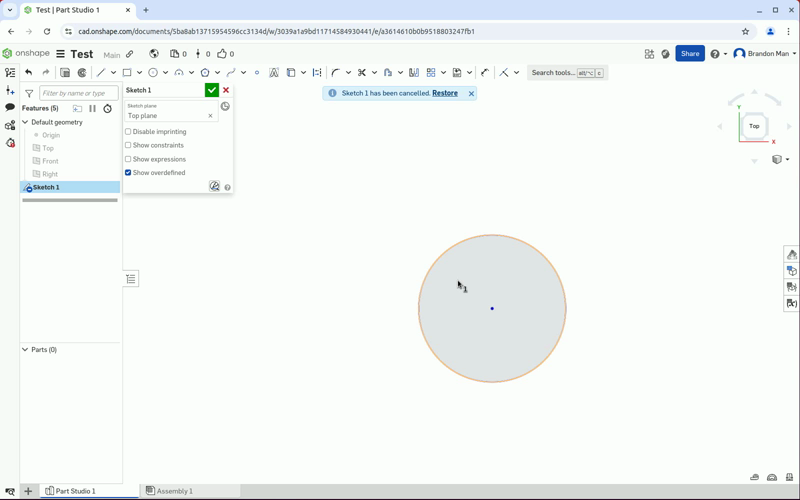
scroll(-6)
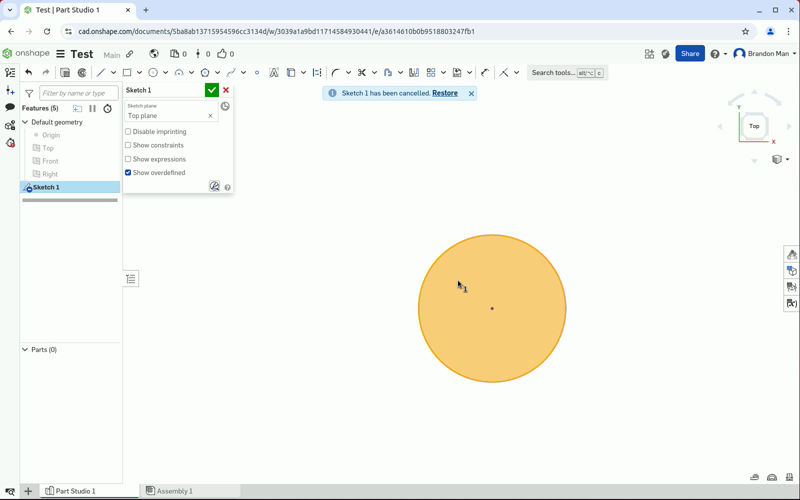
scroll(-6)
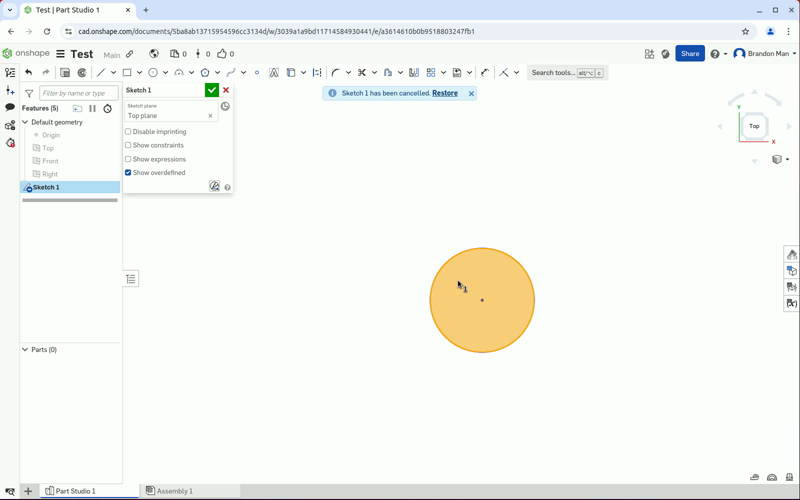
scroll(-6)
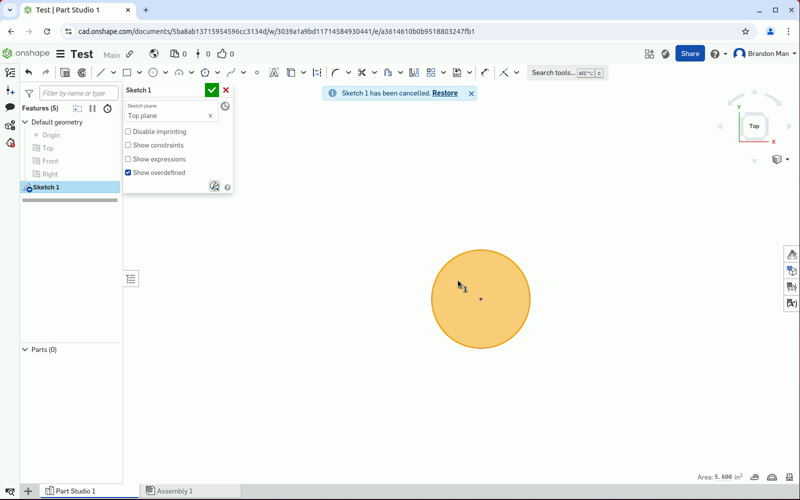
scroll(-6)
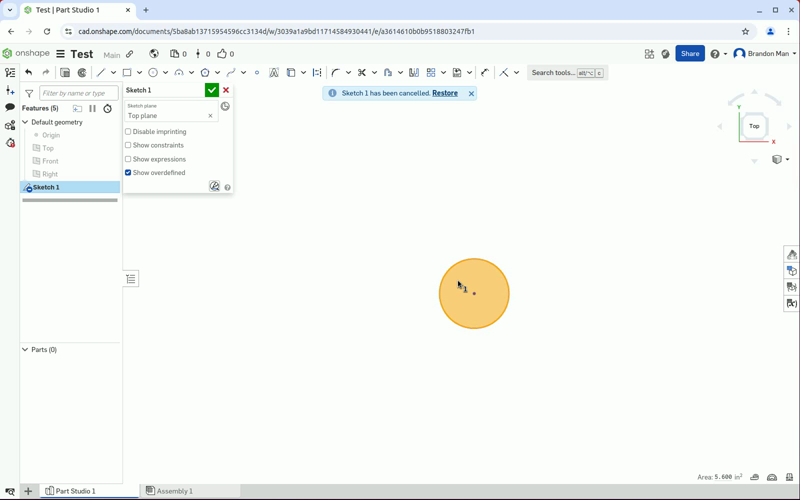
scroll(-6)
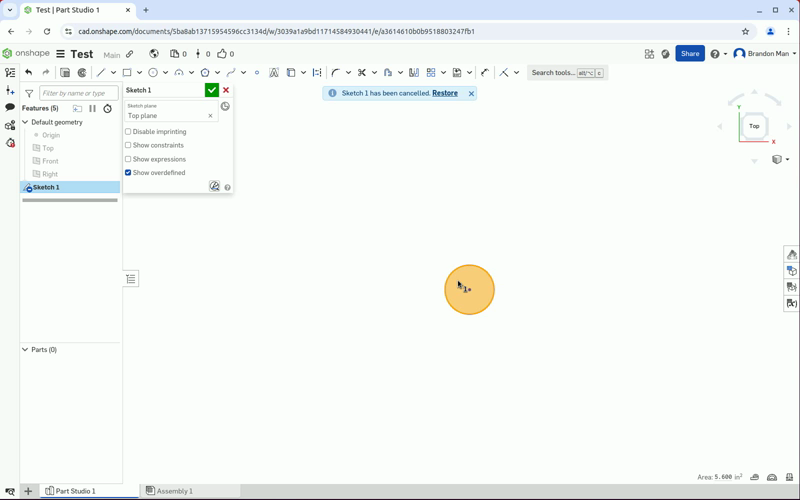
scroll(-6)
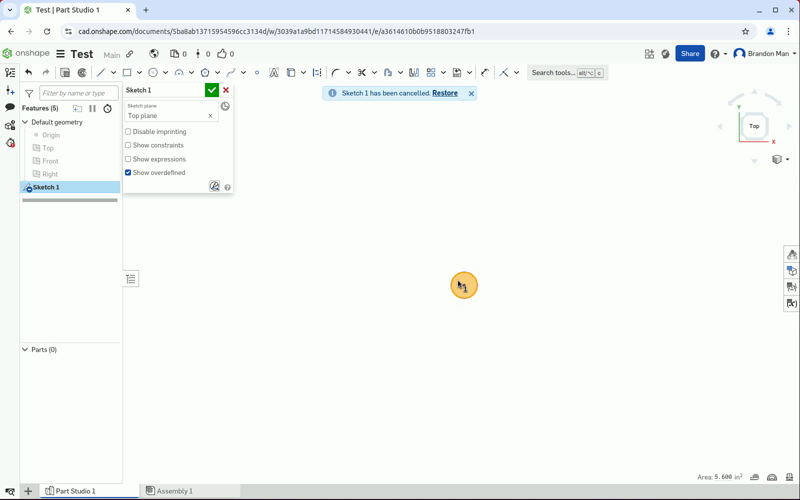
scroll(-6)
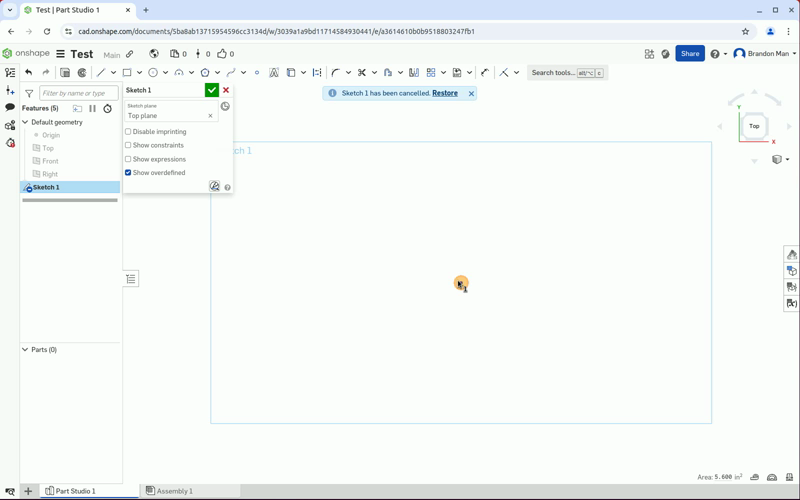
mouse_move(73, 352)
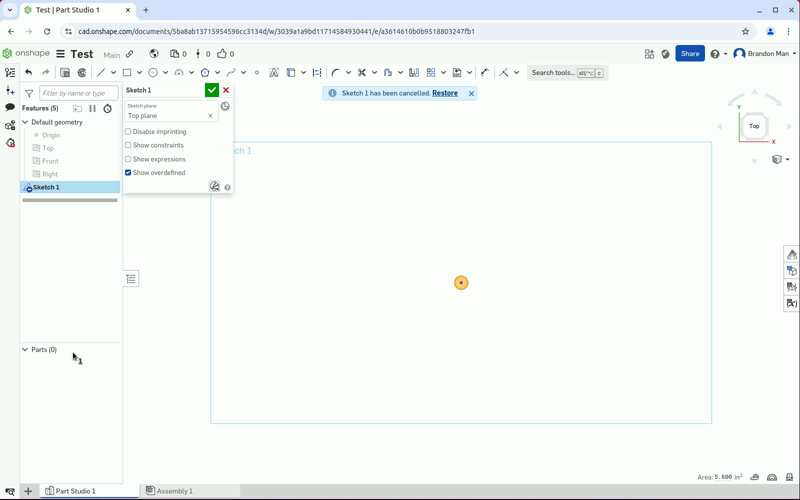
key(shift+y)
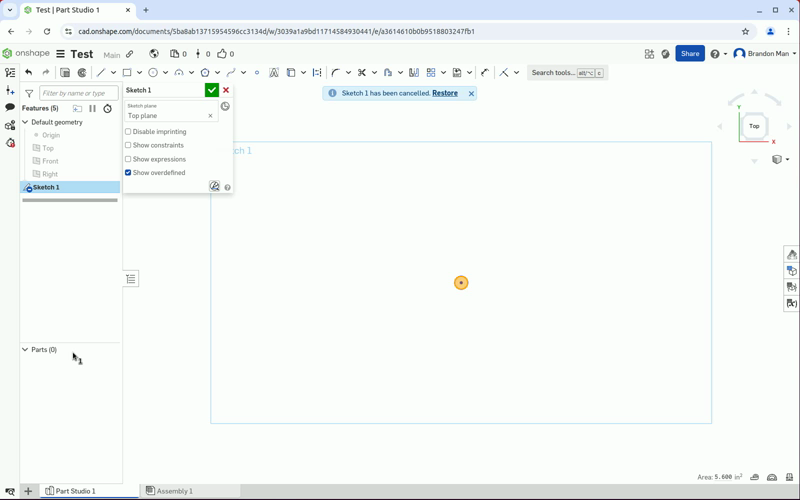
key(shift+e)
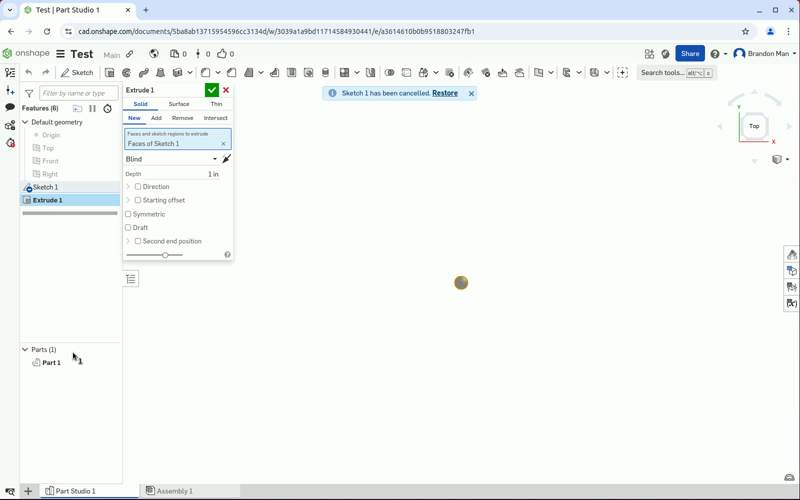
mouse_move(143, 106)
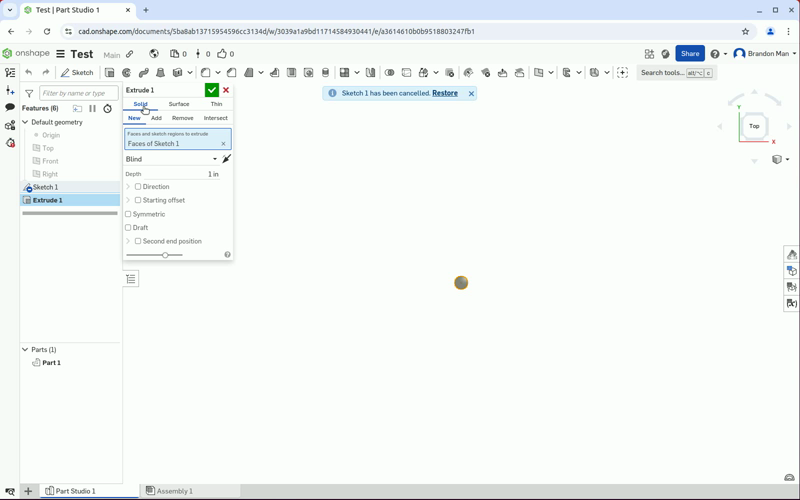
click(143, 106)
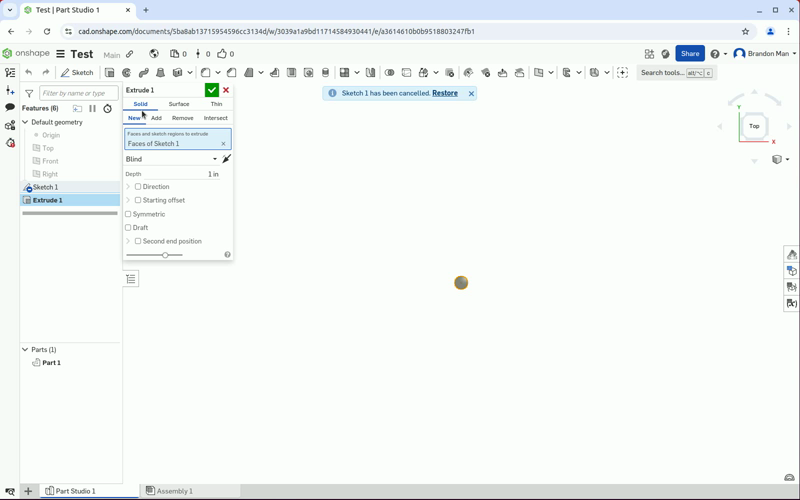
mouse_move(137, 120)
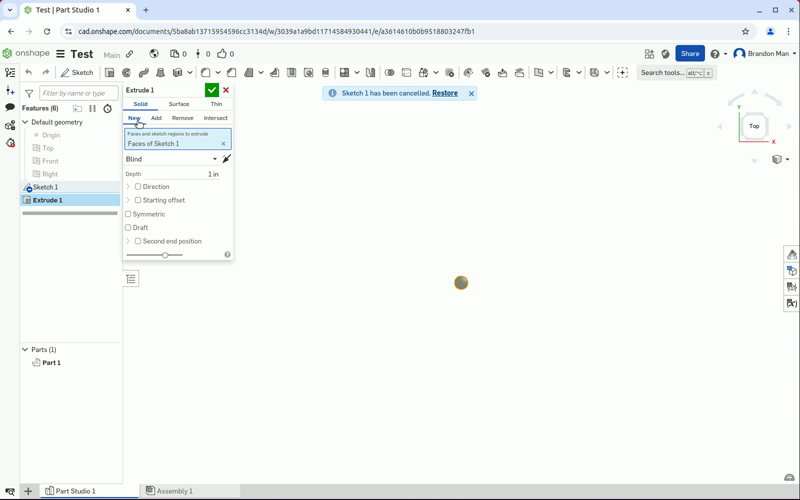
click(137, 120)
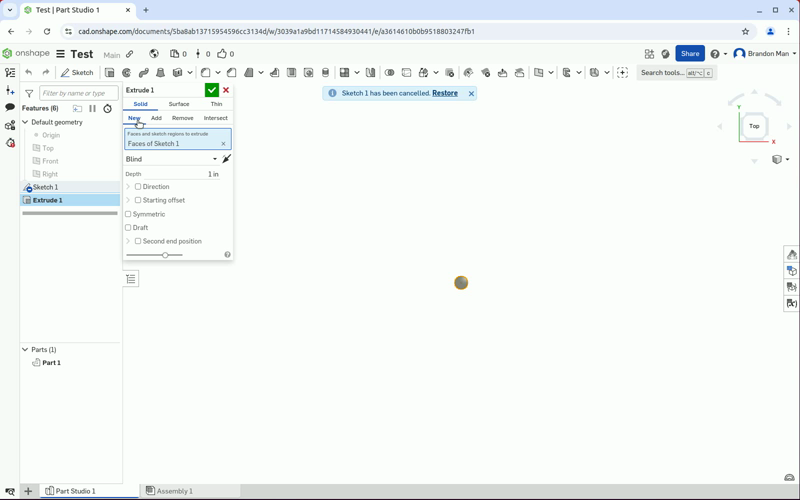
key(tab, 4)
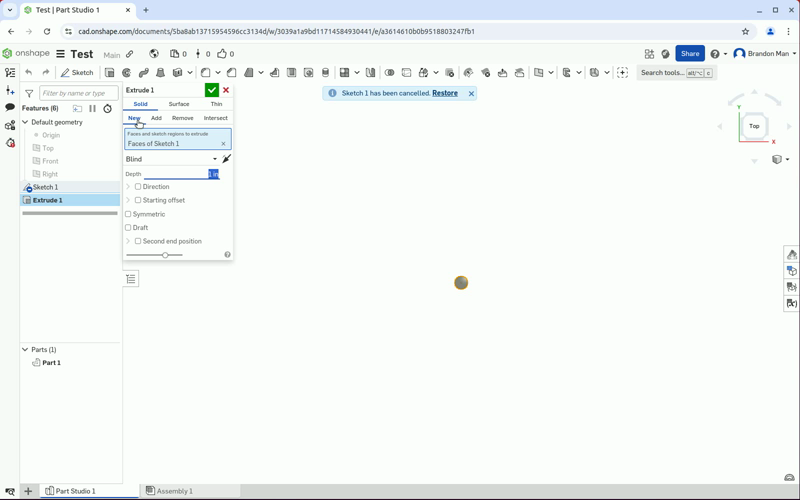
text(46.216)
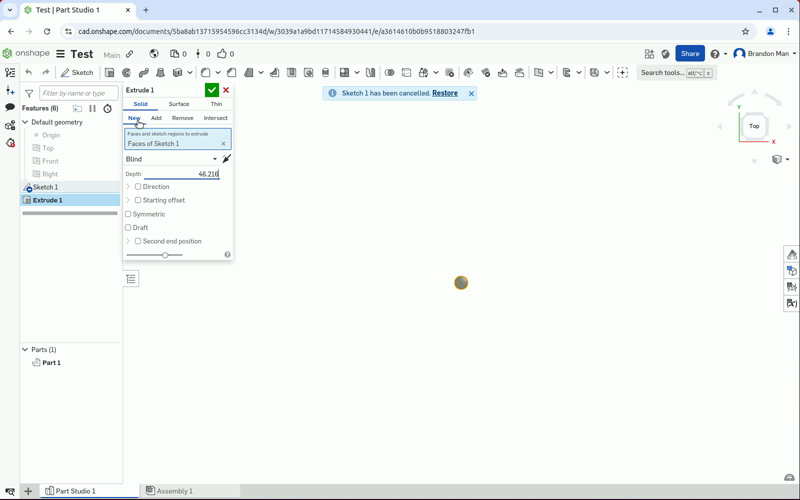
key(tab, 3)
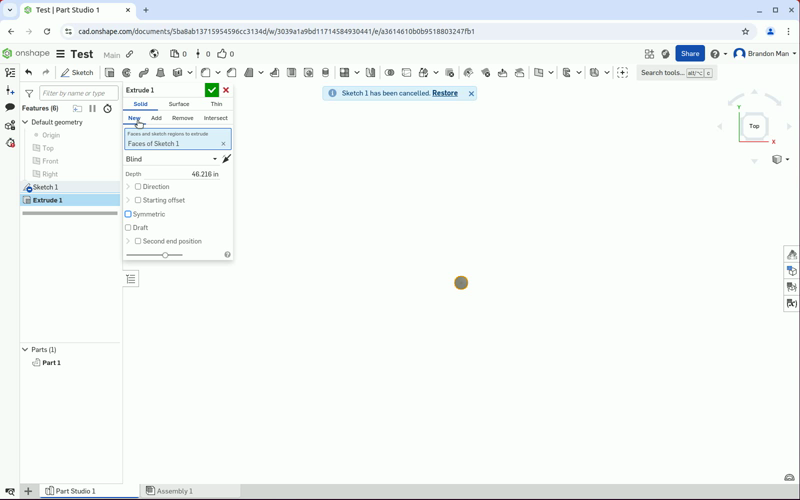
key(space)
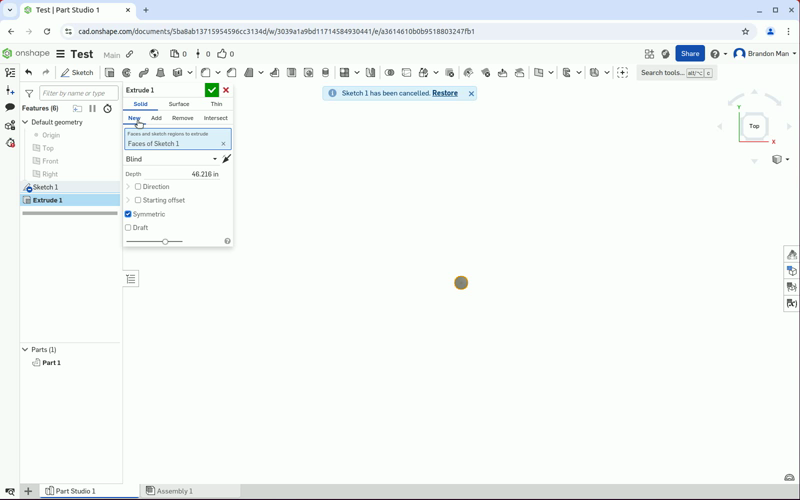
key(enter)
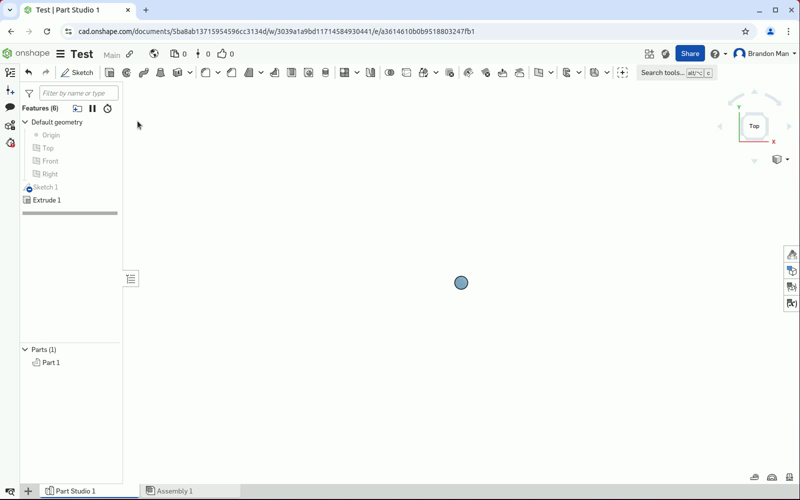
key(shift+h)
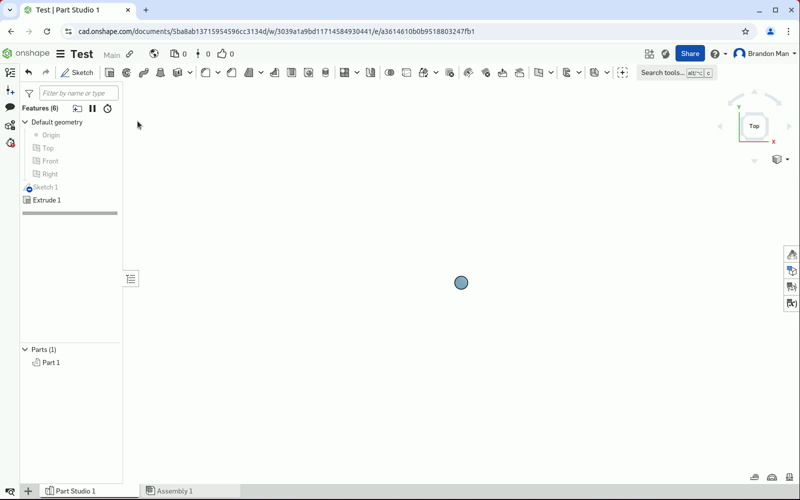
key(shift+h)
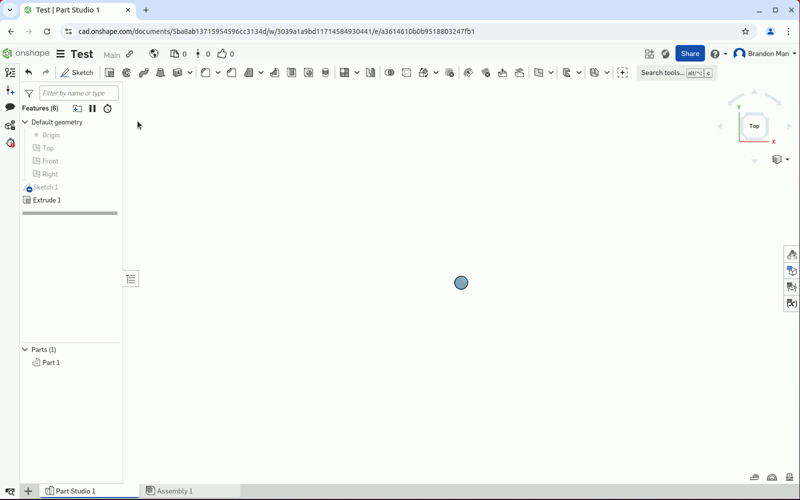
mouse_move(73, 189)
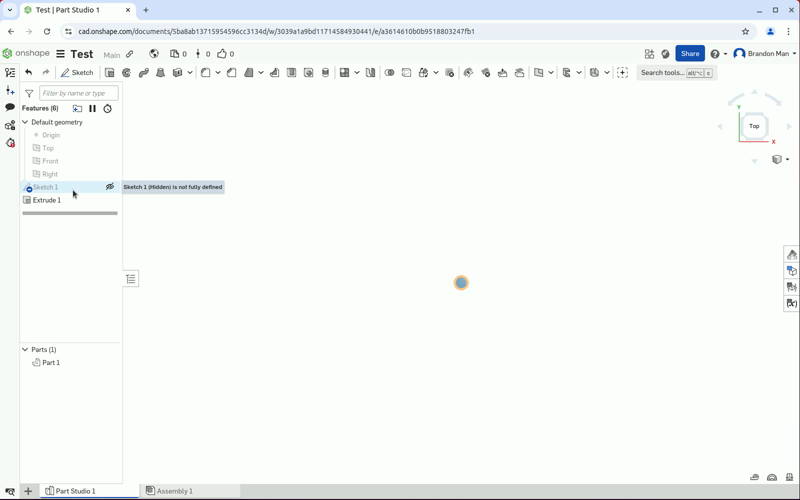
click(73, 189)
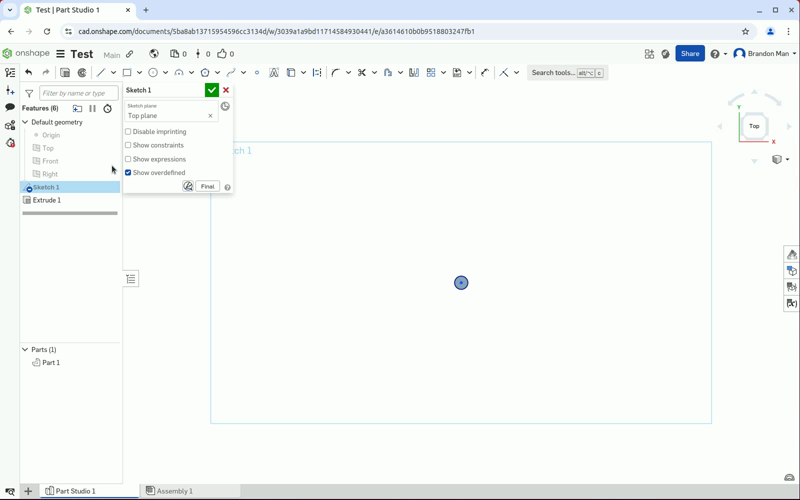
mouse_move(229, 92)
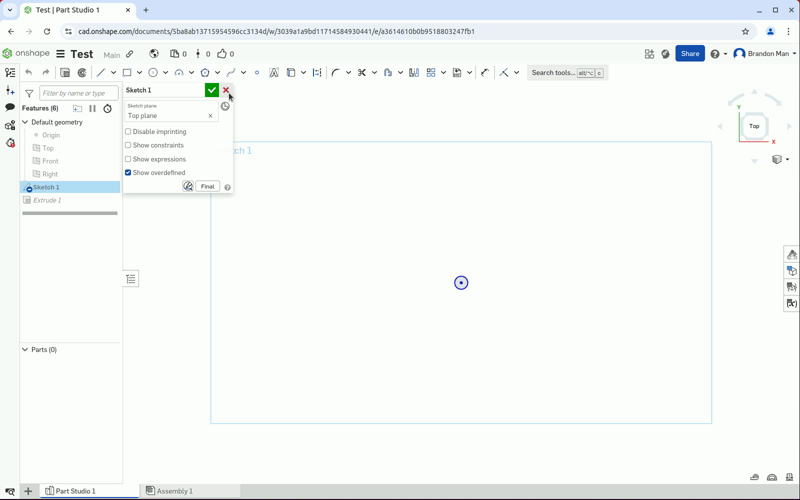
click(229, 92)
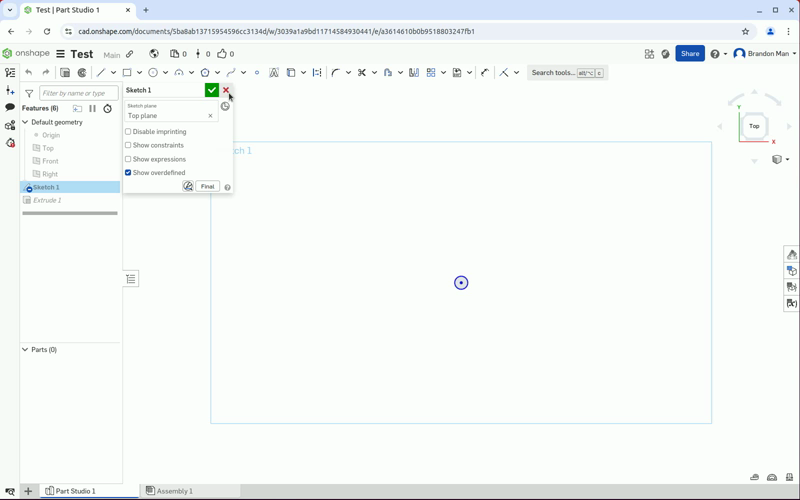
key(shift+s)
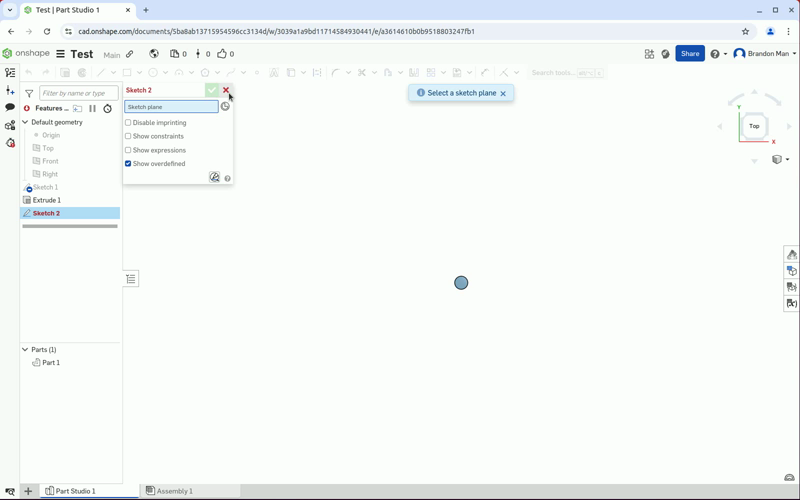
mouse_move(73, 150)
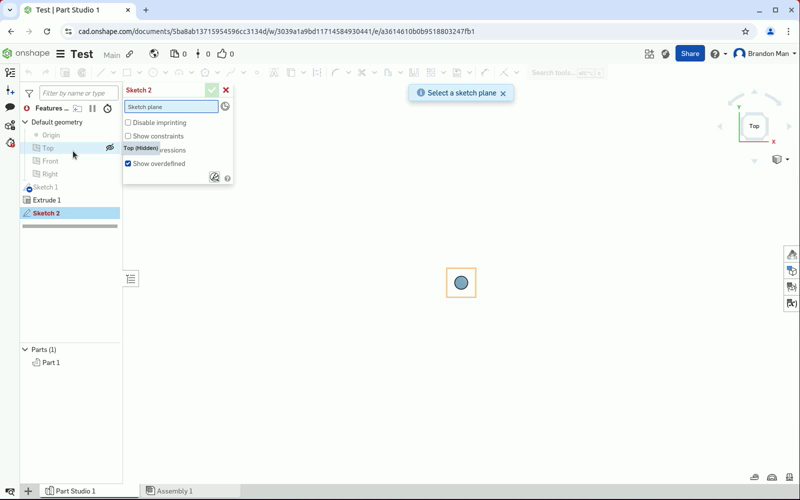
click(73, 150)
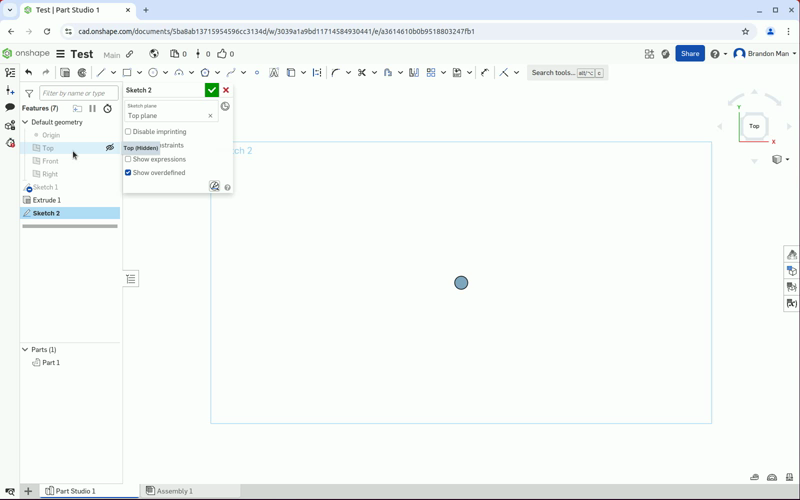
mouse_move(73, 352)
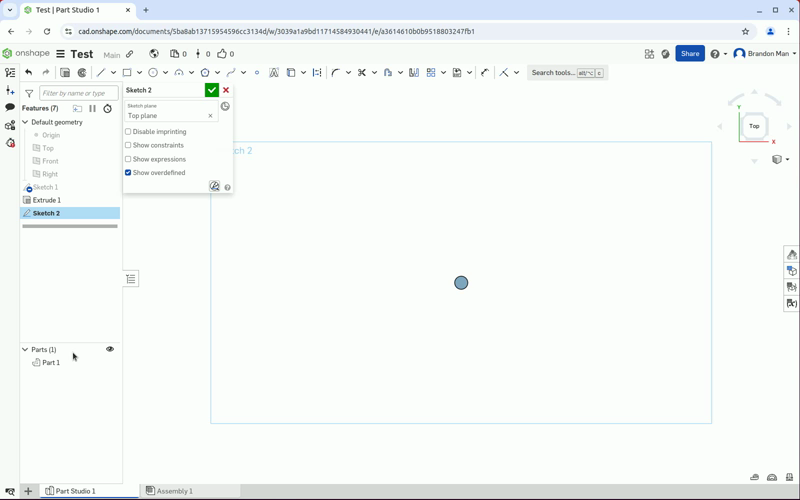
key(y)
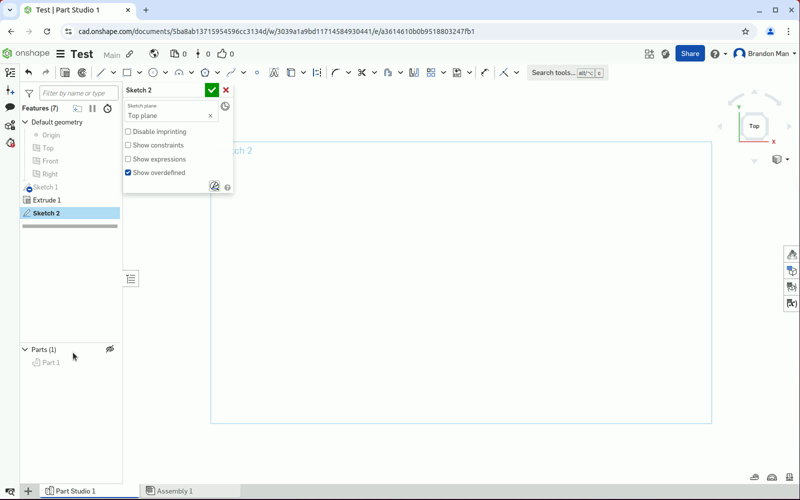
key(l)
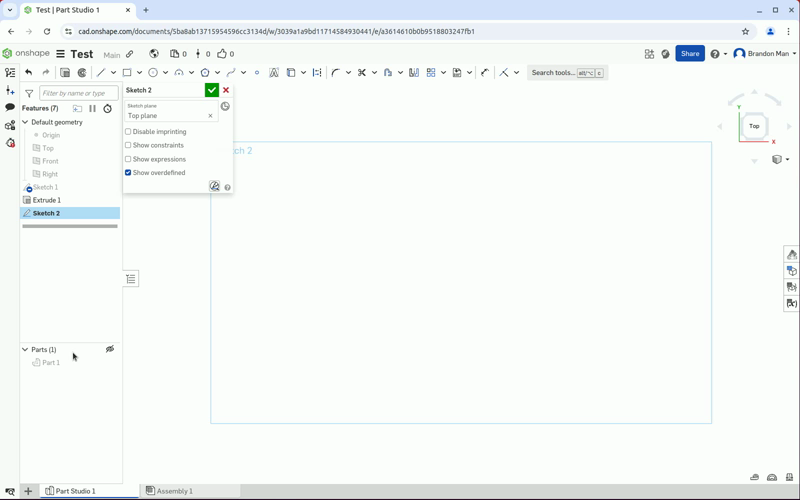
key_down(shift)
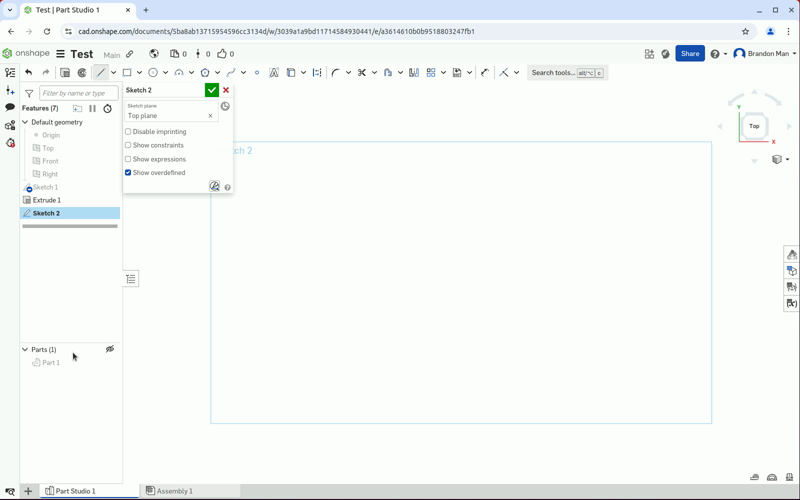
mouse_move(460, 291)
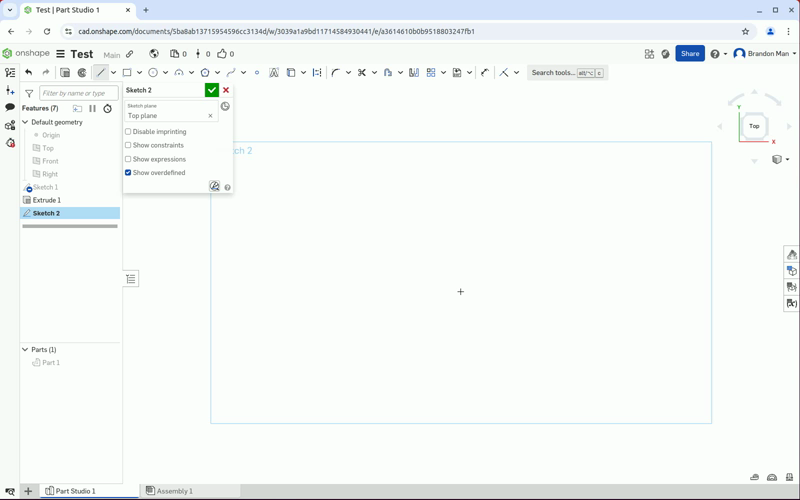
click(460, 291)
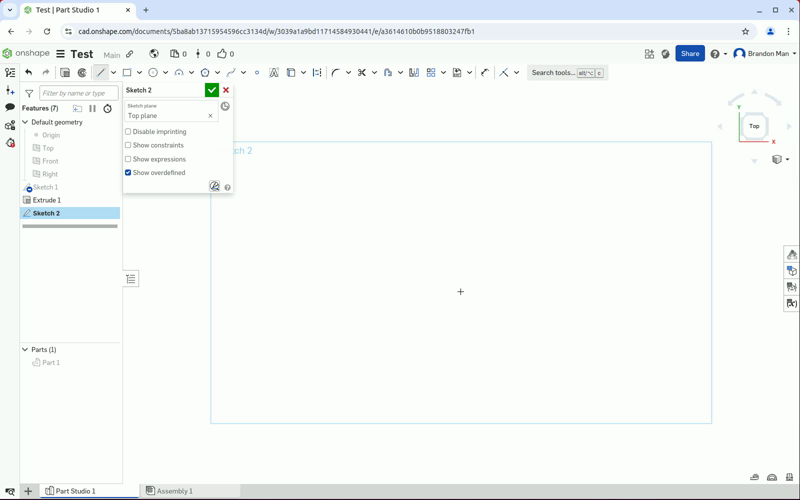
key_up(shift)
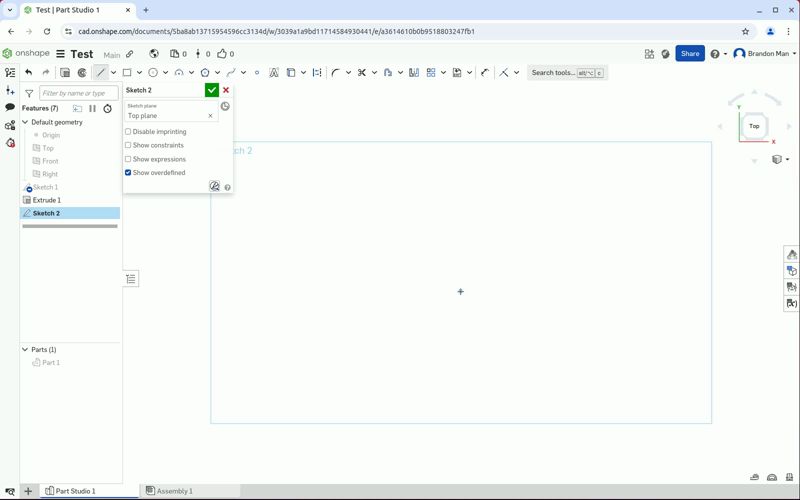
key_down(shift)
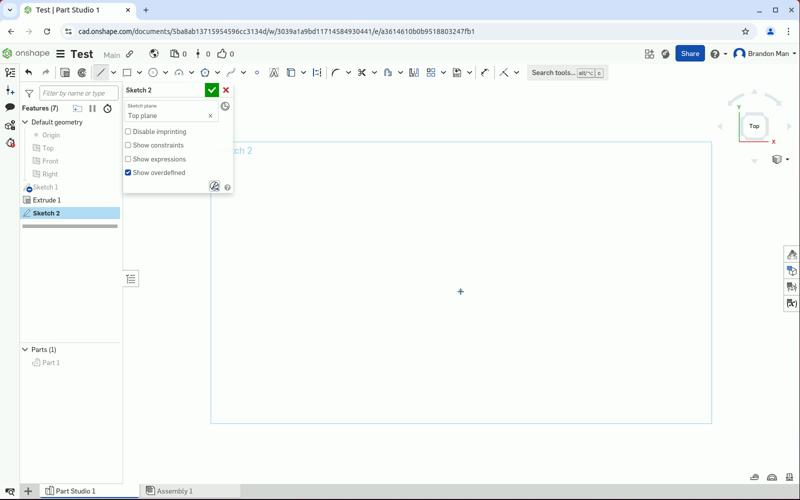
mouse_move(490, 291)
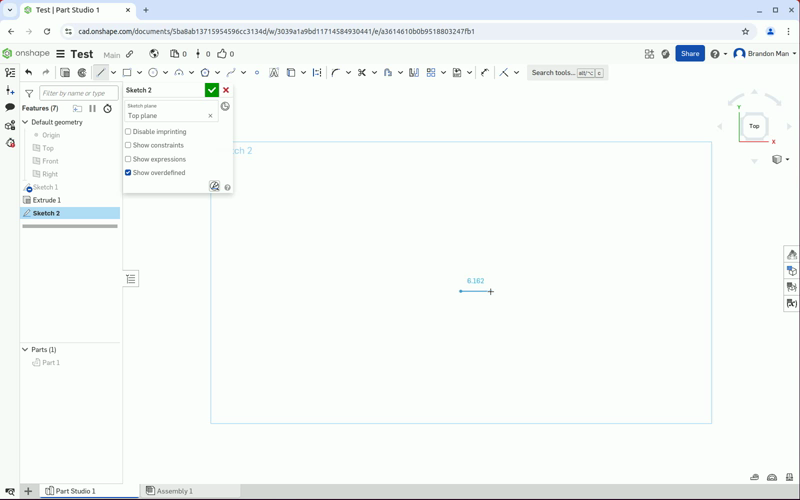
mouse_move(483, 291)
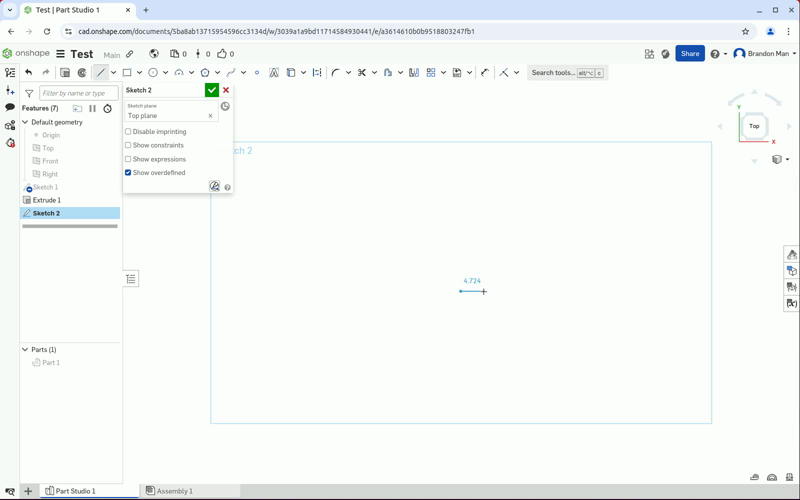
click(483, 291)
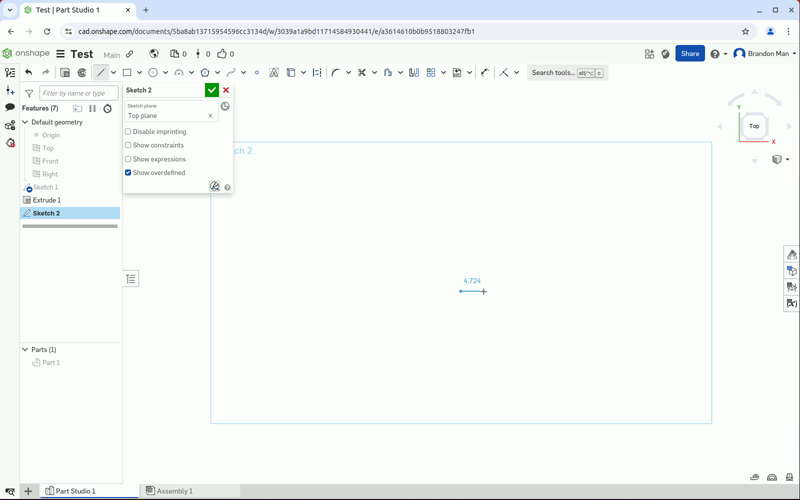
key_up(shift)
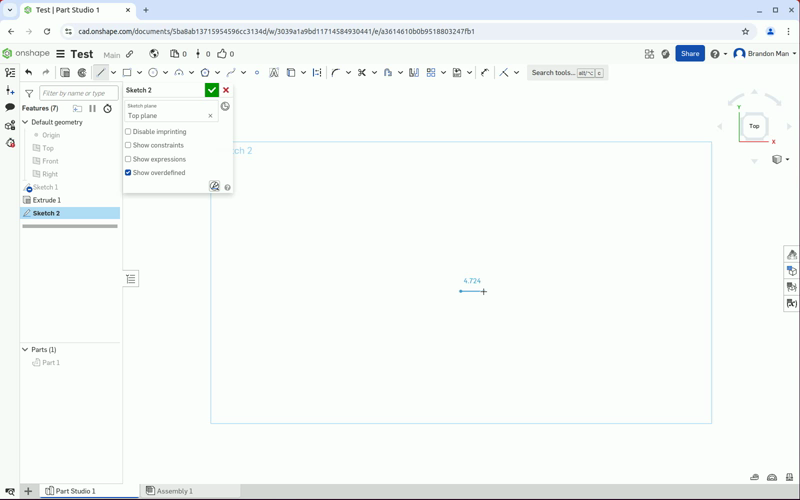
key_down(shift)
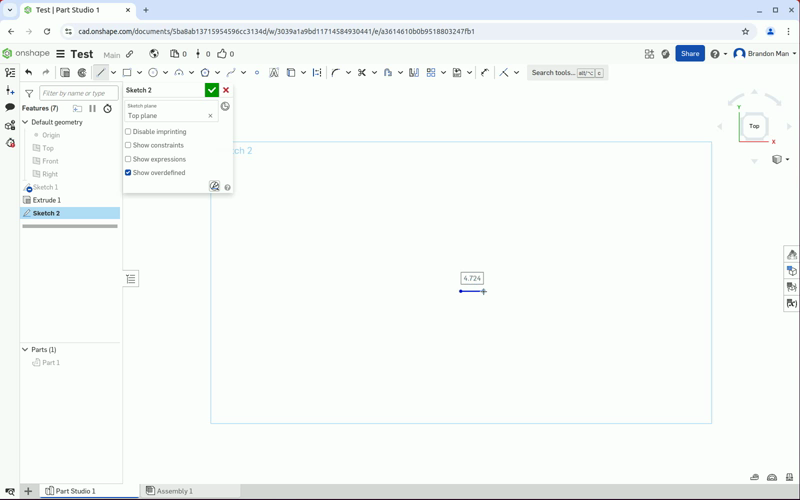
mouse_move(513, 291)
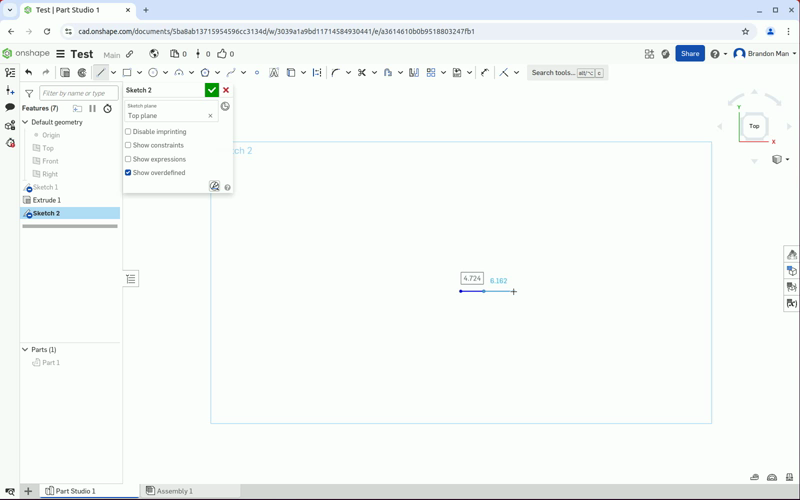
mouse_move(483, 275)
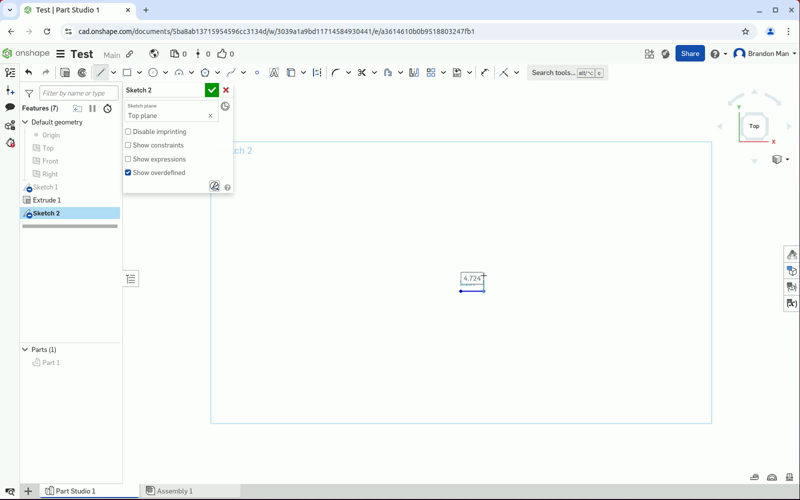
click(483, 275)
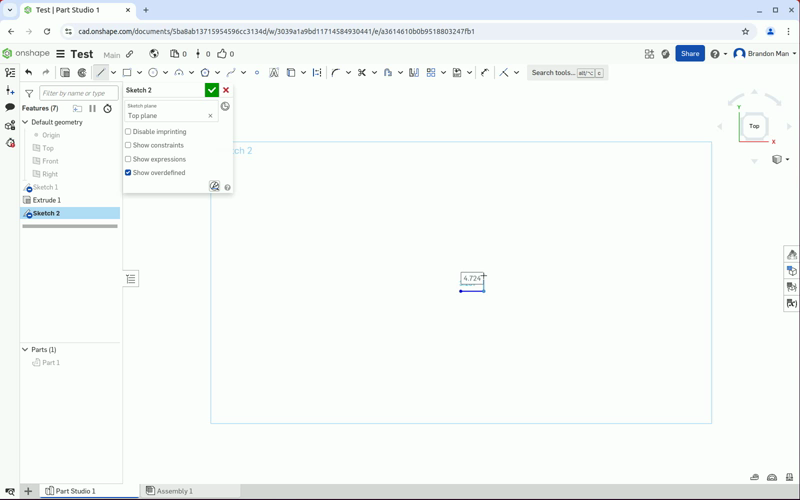
key_up(shift)
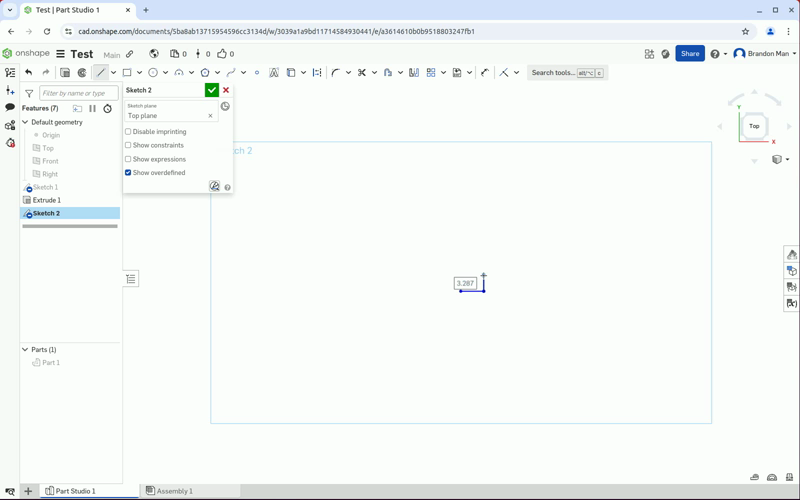
key_down(shift)
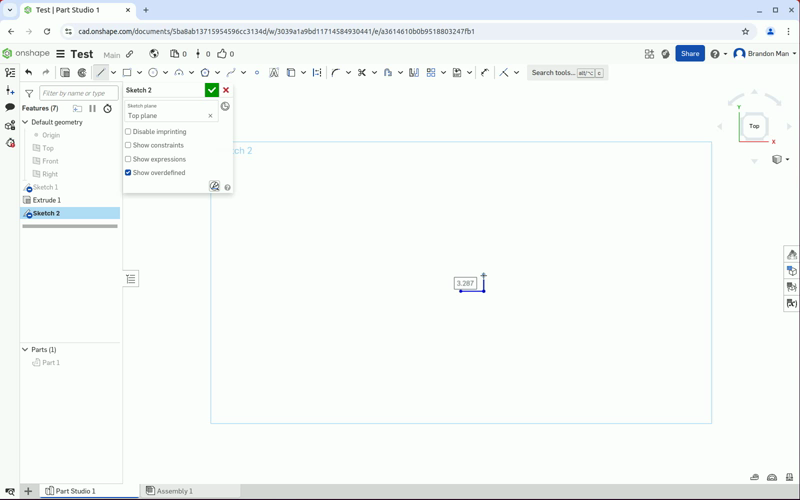
mouse_move(513, 275)
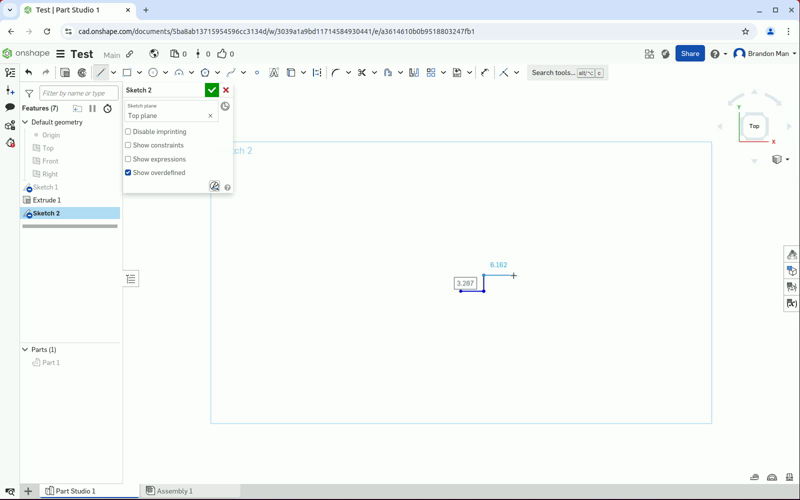
mouse_move(460, 275)
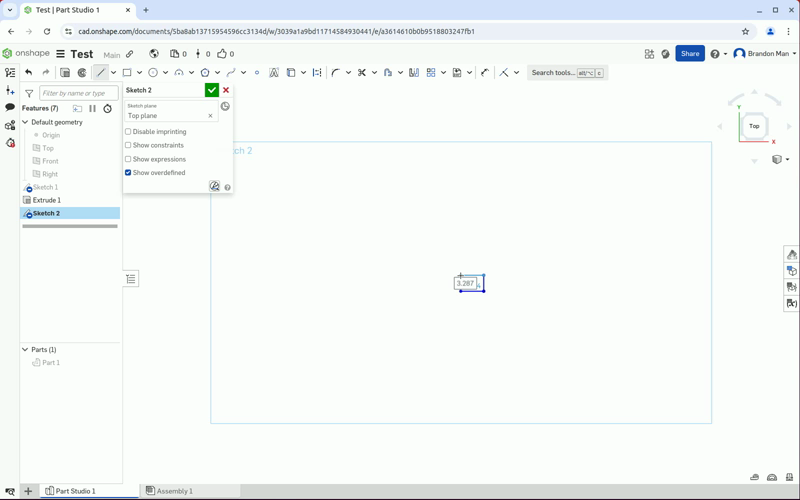
click(460, 275)
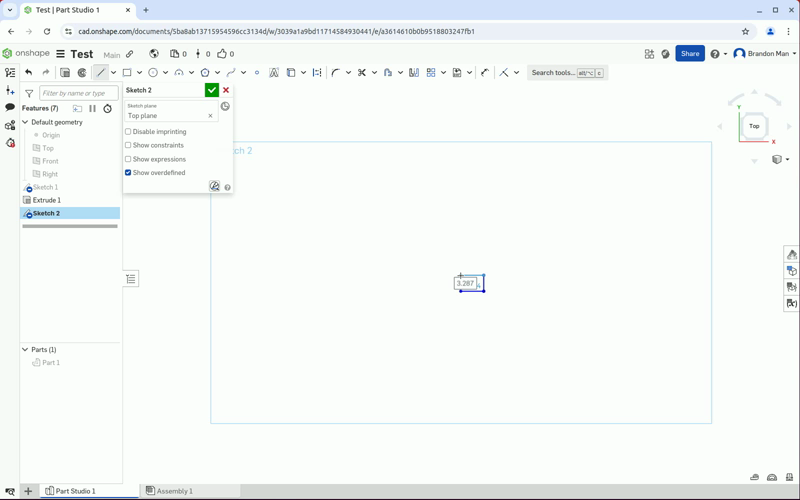
key_up(shift)
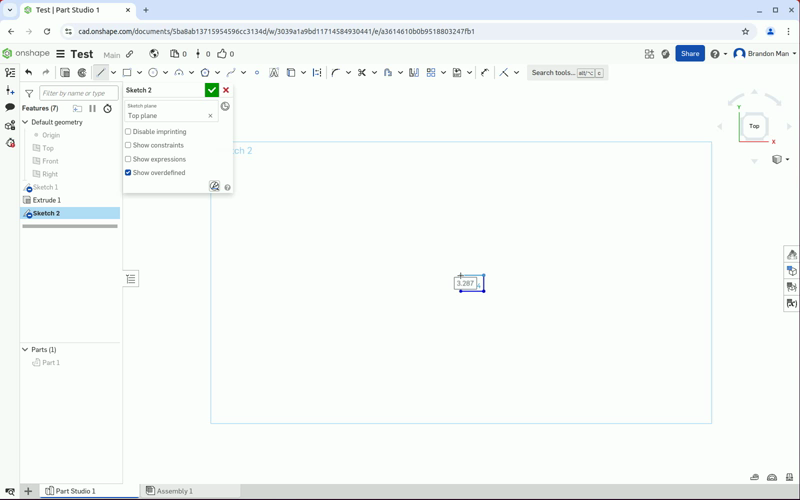
key(esc)
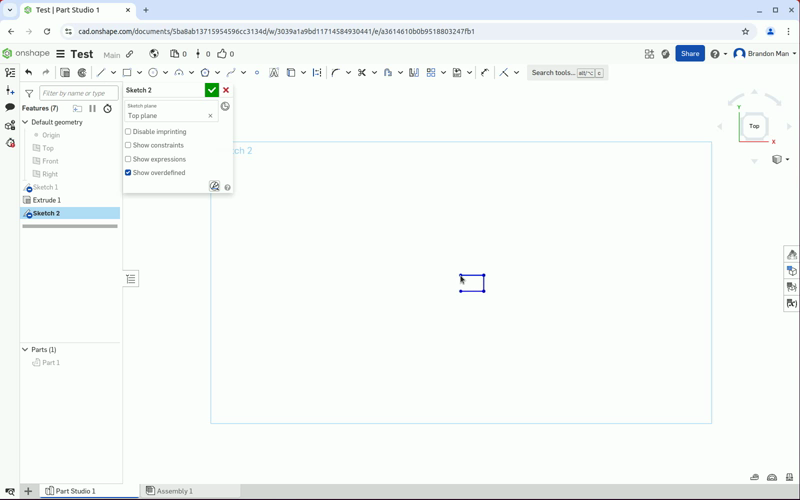
key(a)
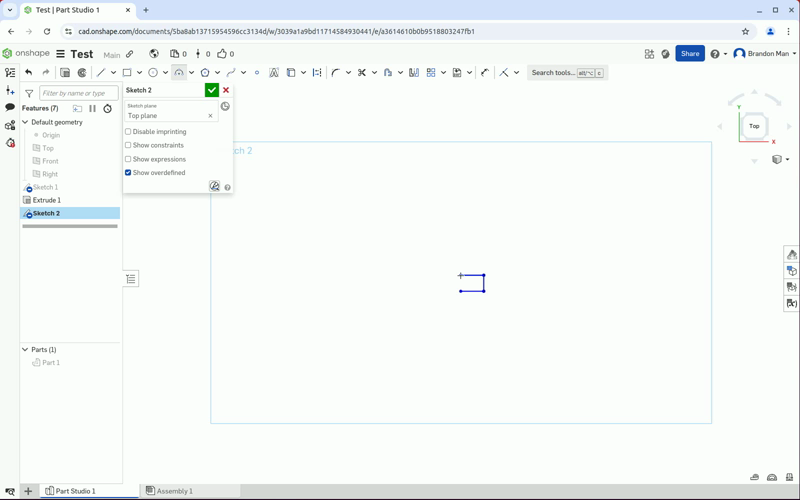
mouse_move(460, 275)
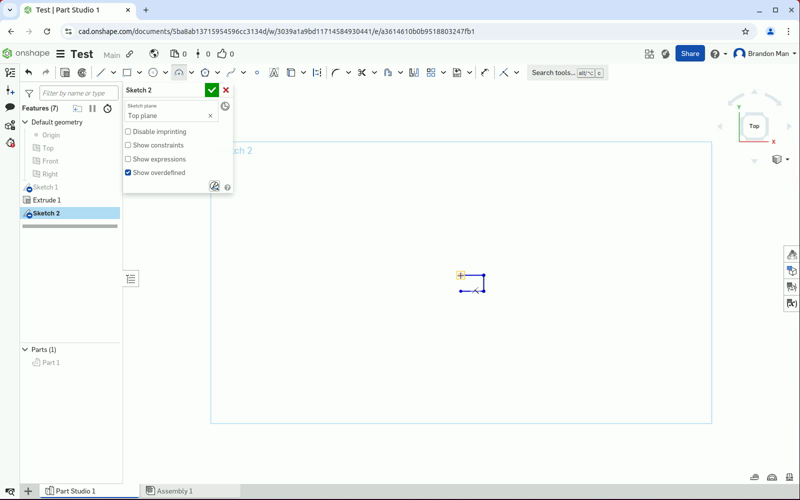
click(460, 275)
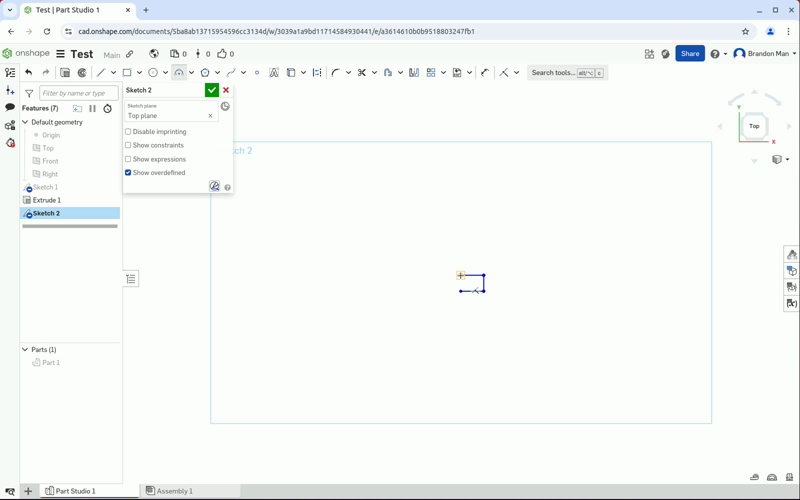
mouse_move(460, 291)
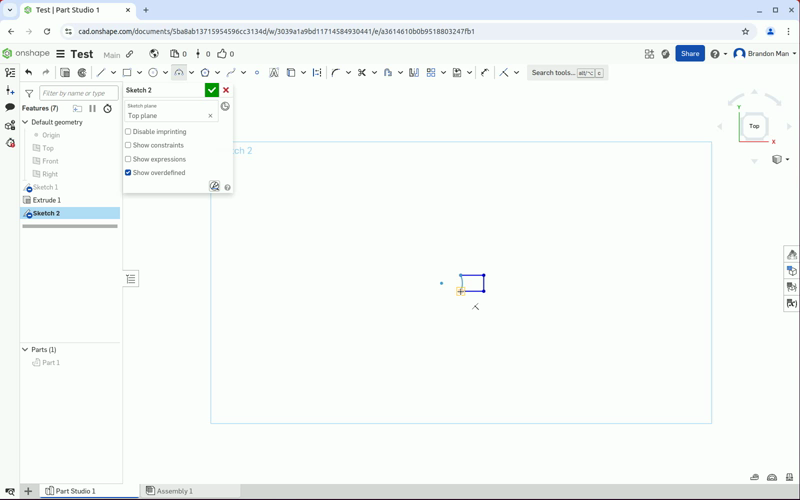
click(460, 291)
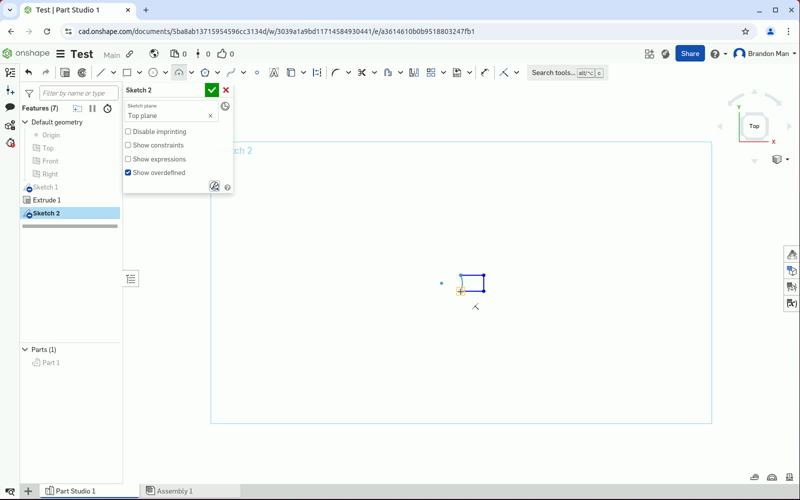
key_down(shift)
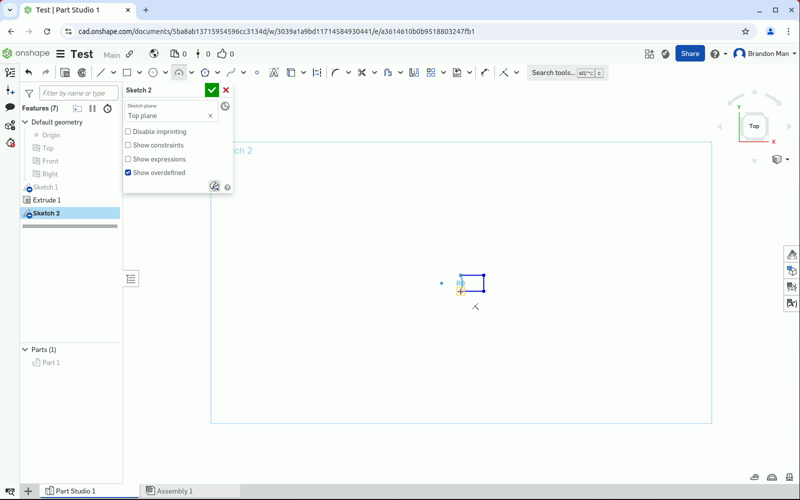
mouse_move(452, 283)
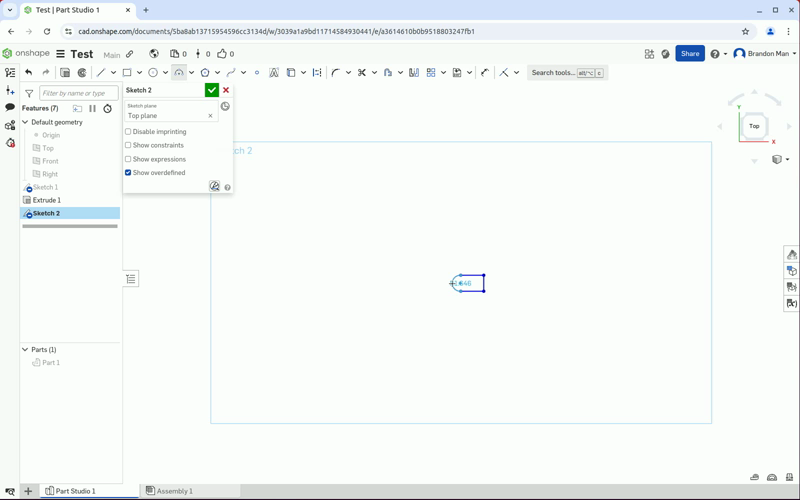
click(452, 283)
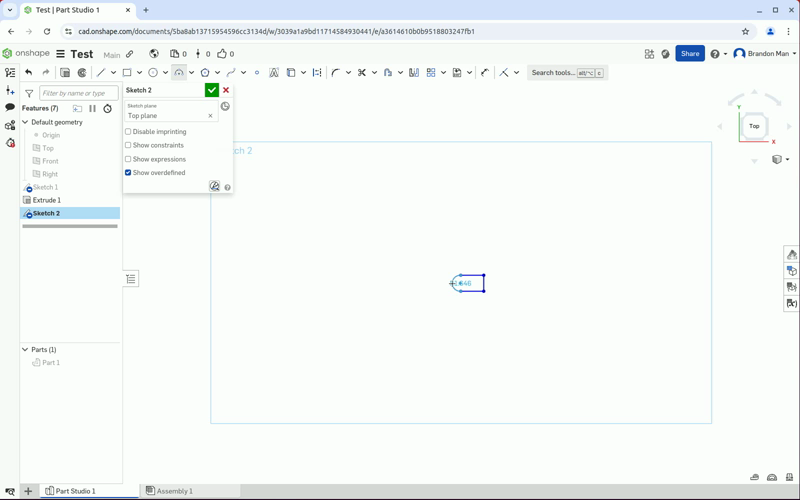
key_up(shift)
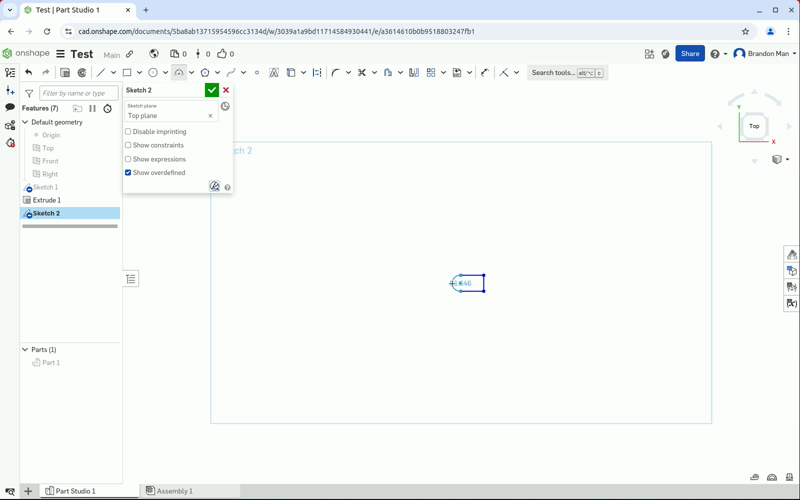
key(esc)
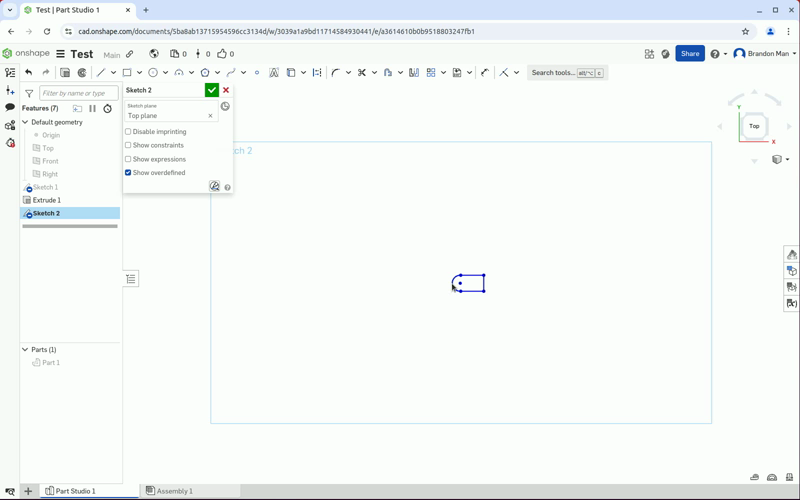
key(c)
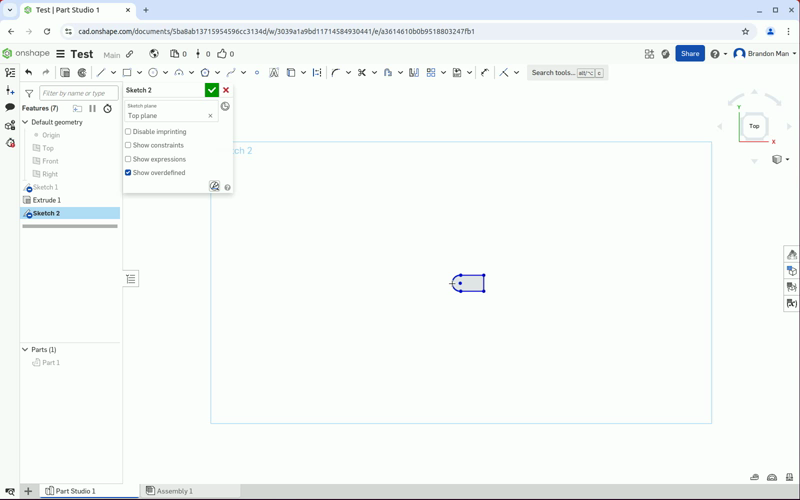
key_down(shift)
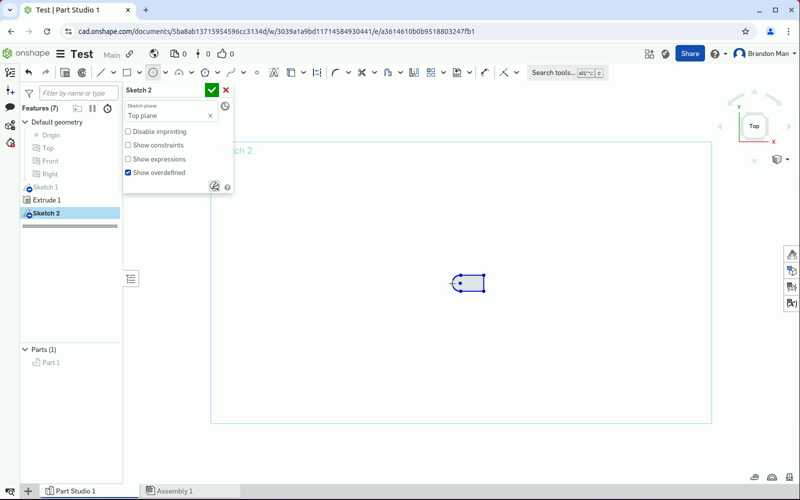
mouse_move(460, 283)
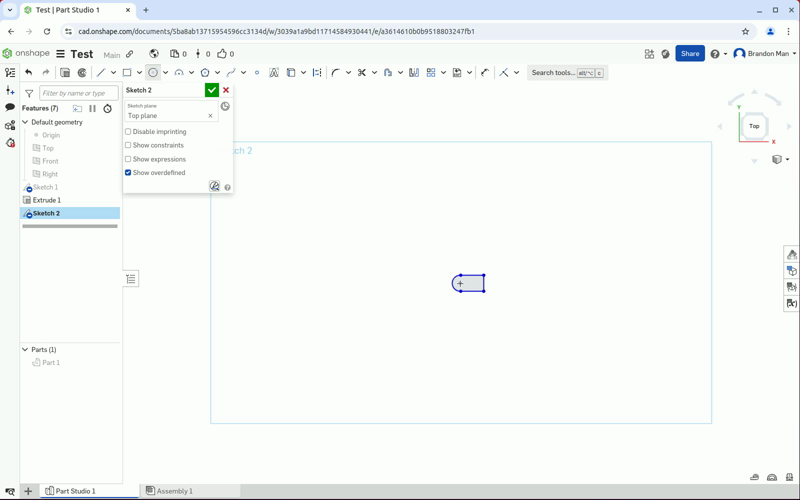
click(460, 283)
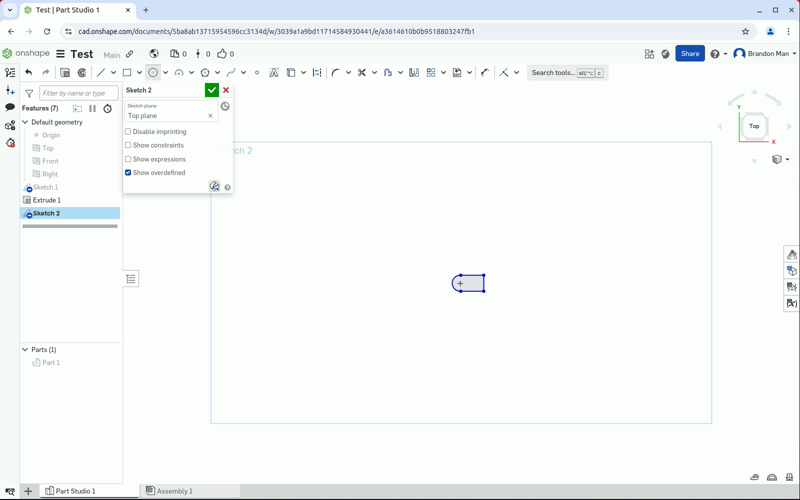
key_up(shift)
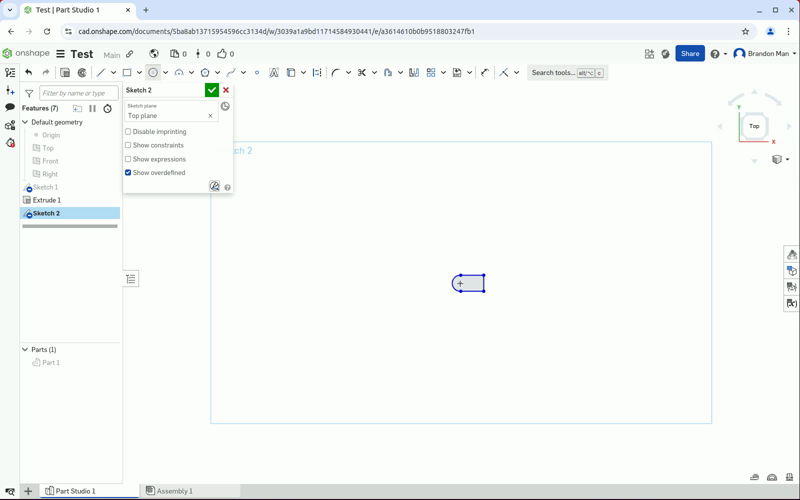
mouse_move(466, 283)
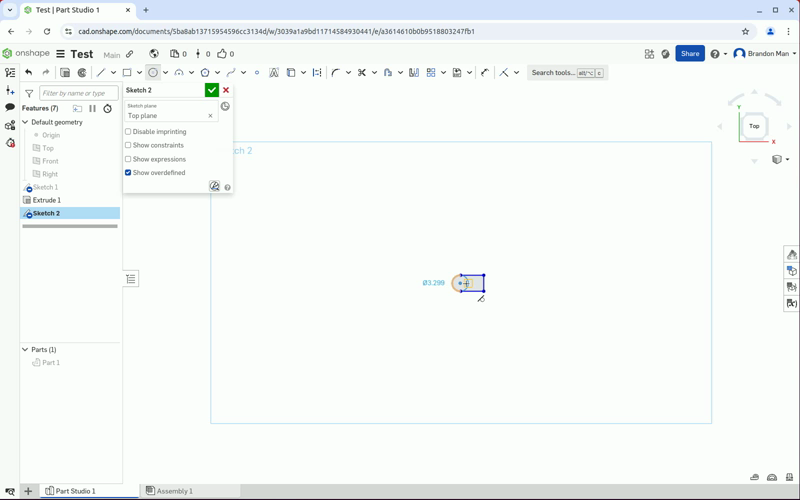
click(466, 283)
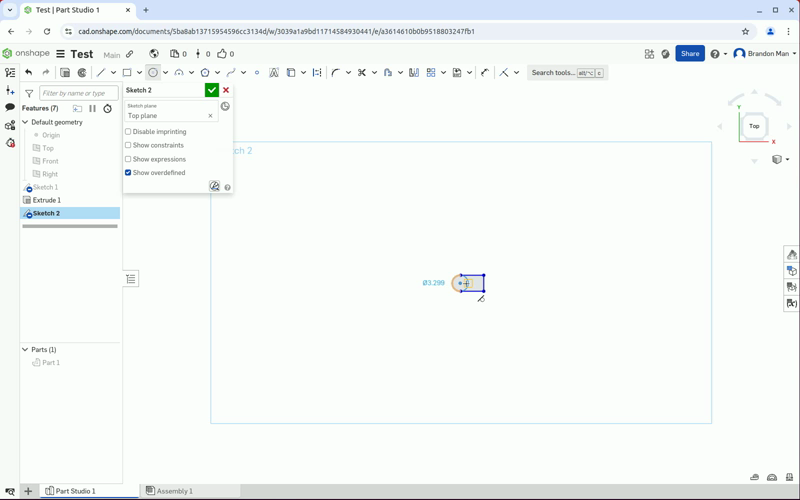
key(esc)
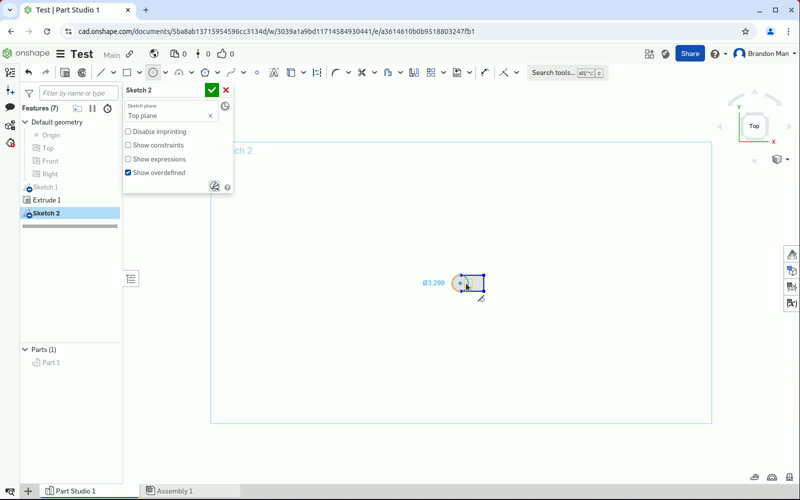
mouse_move(464, 287)
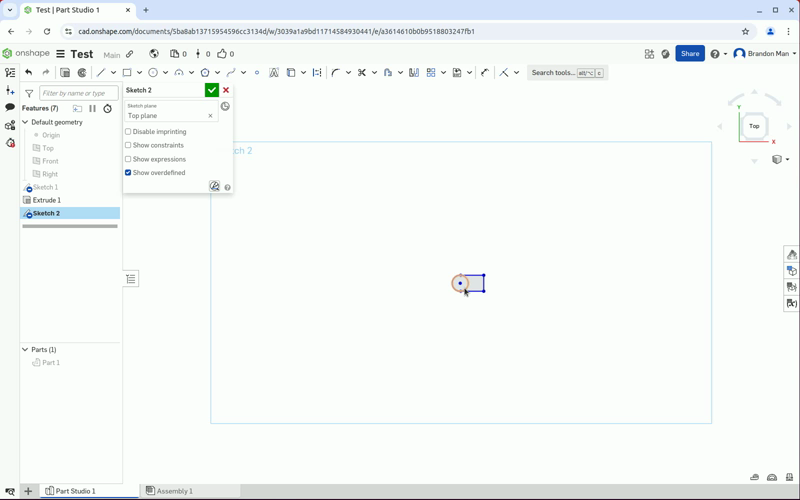
scroll(6)
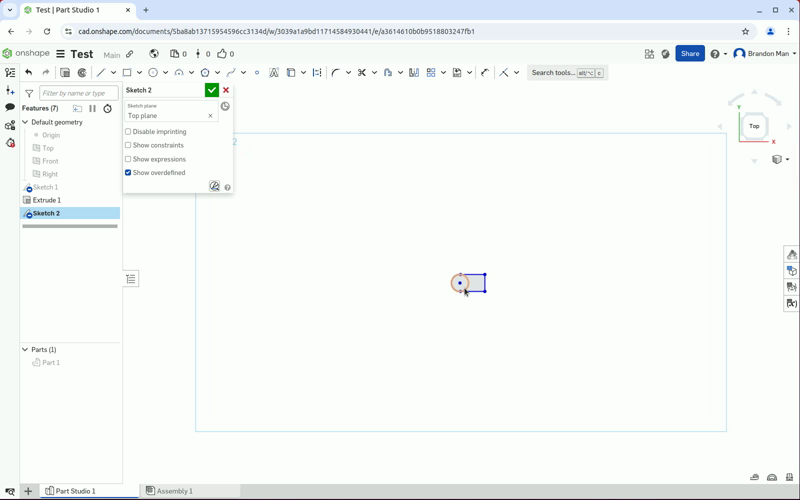
scroll(6)
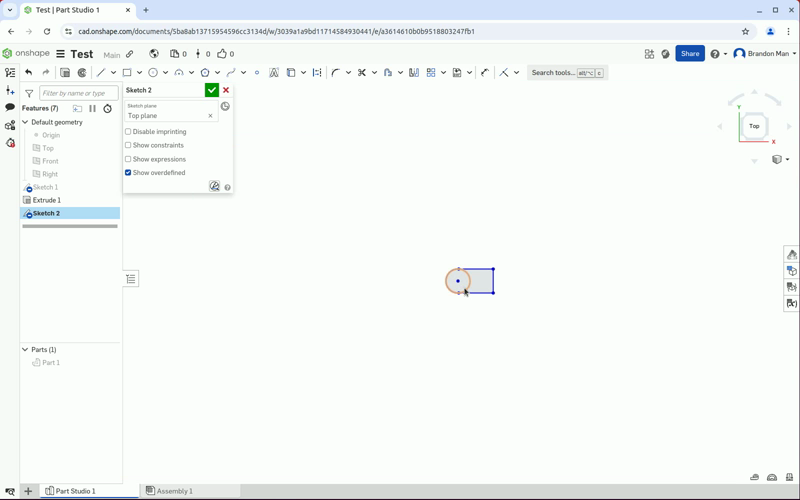
scroll(6)
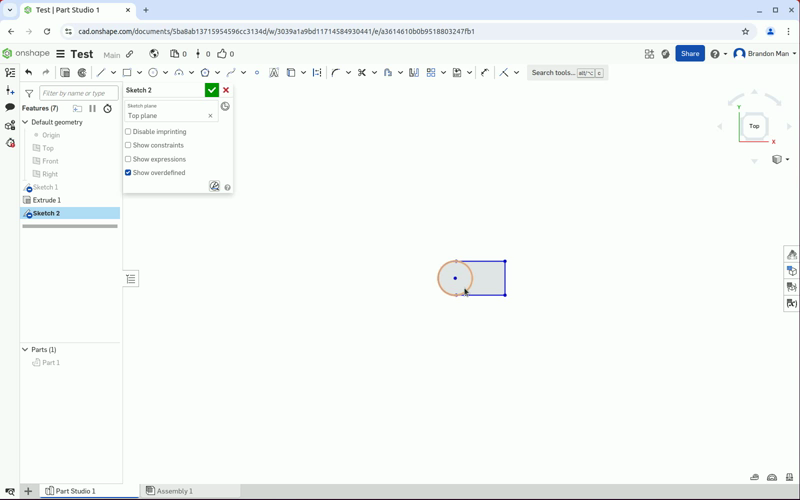
scroll(6)
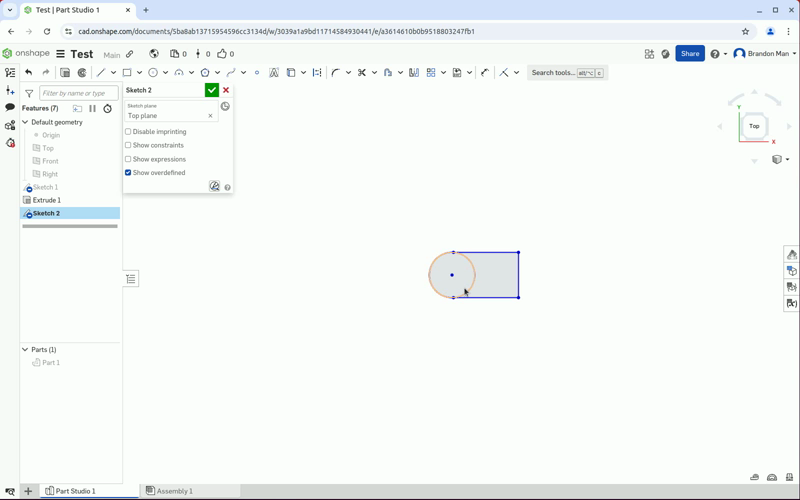
scroll(6)
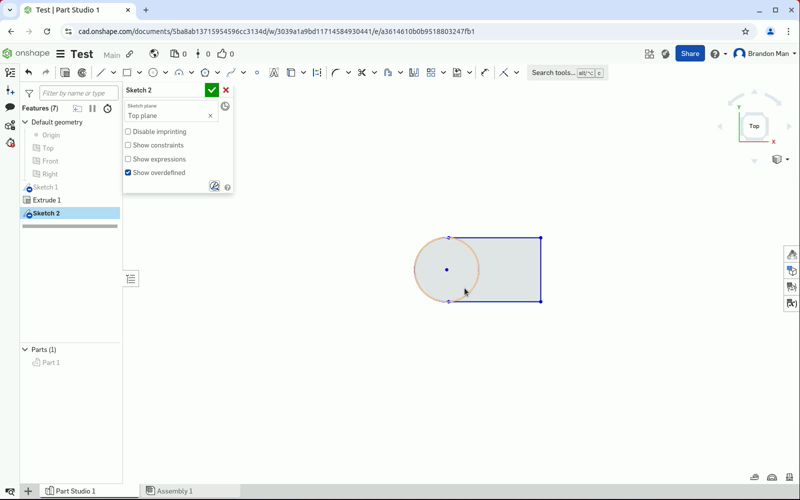
scroll(6)
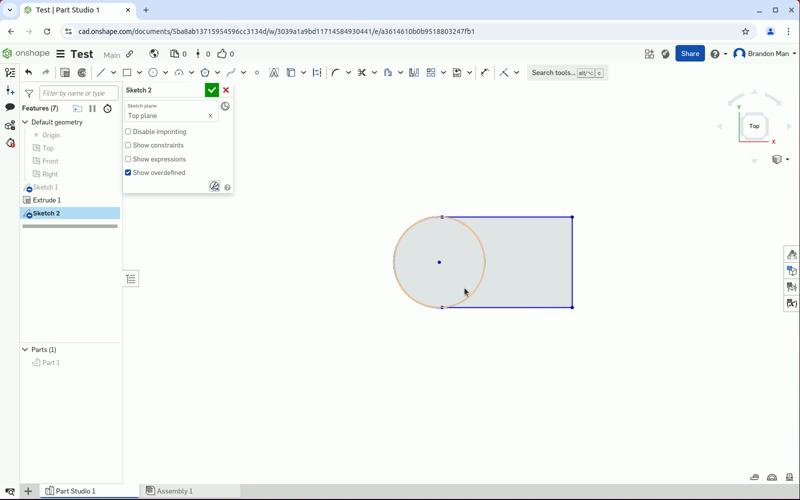
scroll(6)
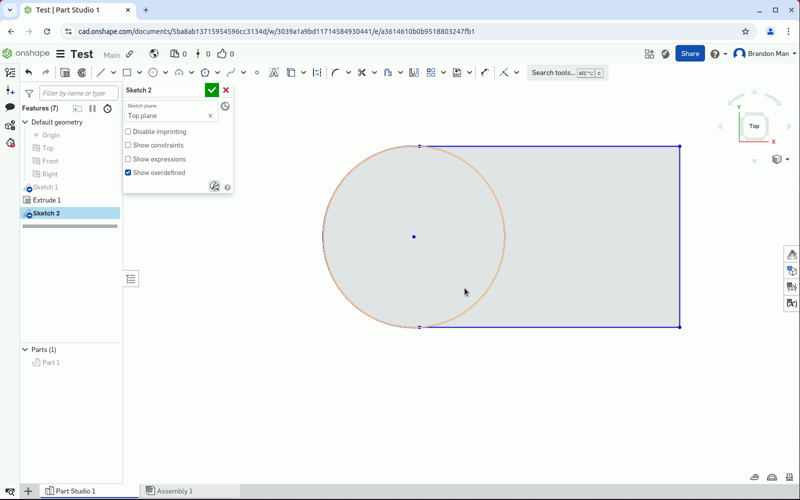
click(464, 287)
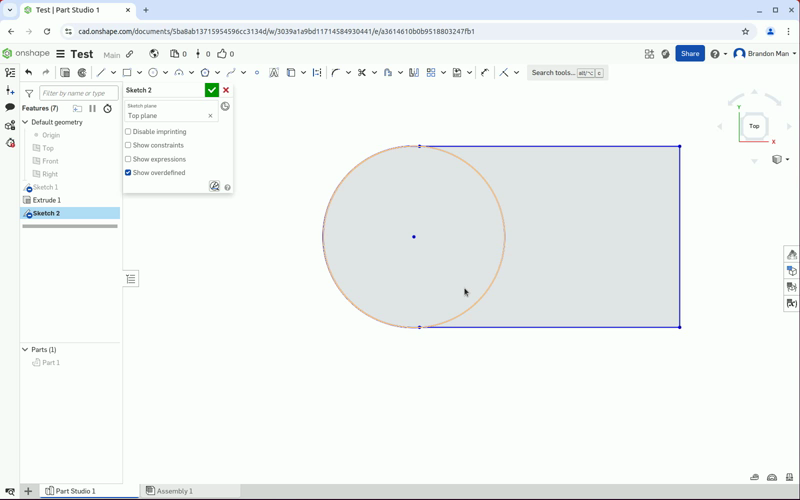
scroll(-6)
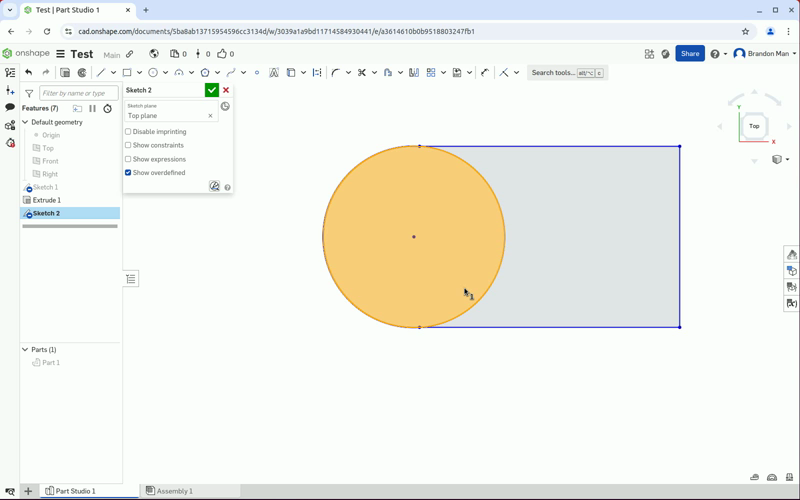
scroll(-6)
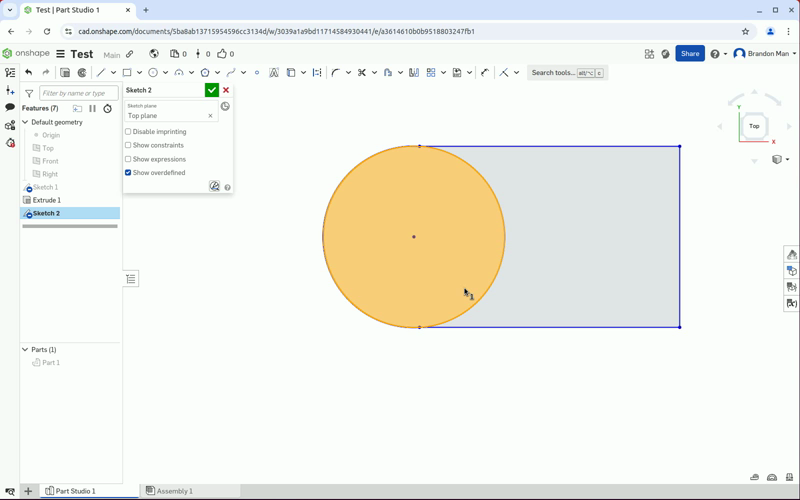
scroll(-6)
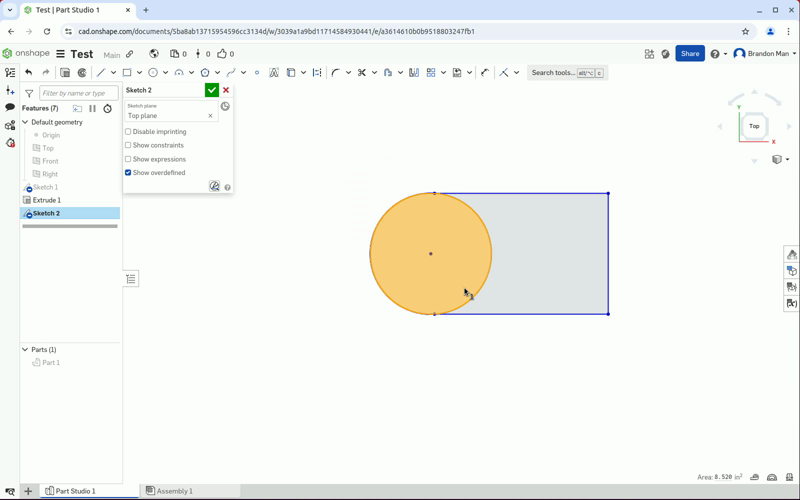
scroll(-6)
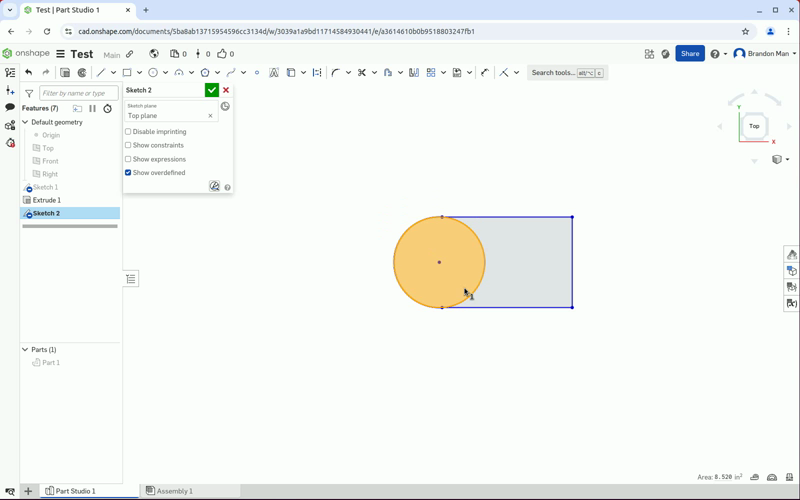
scroll(-6)
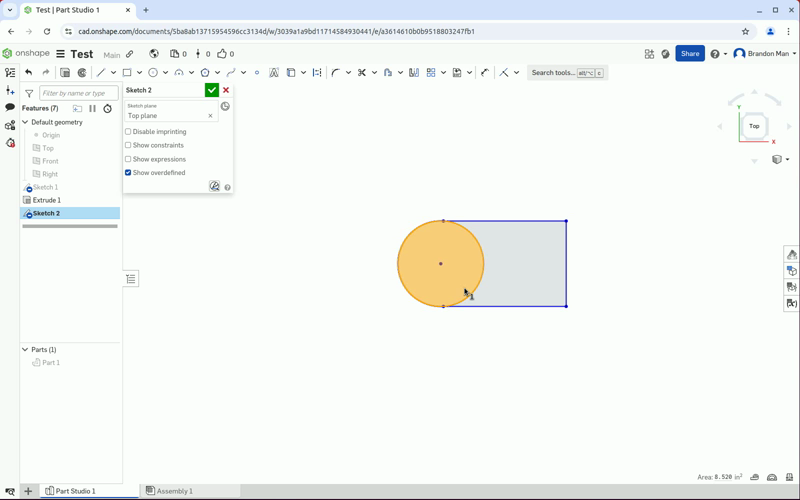
scroll(-6)
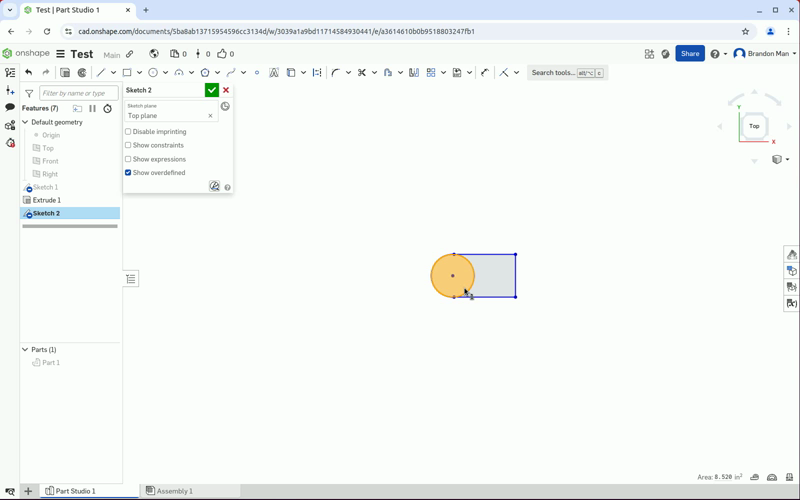
scroll(-6)
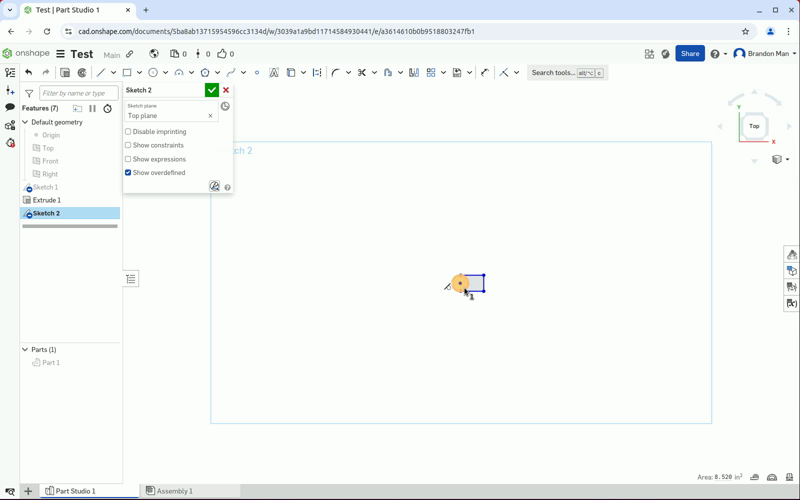
mouse_move(73, 352)
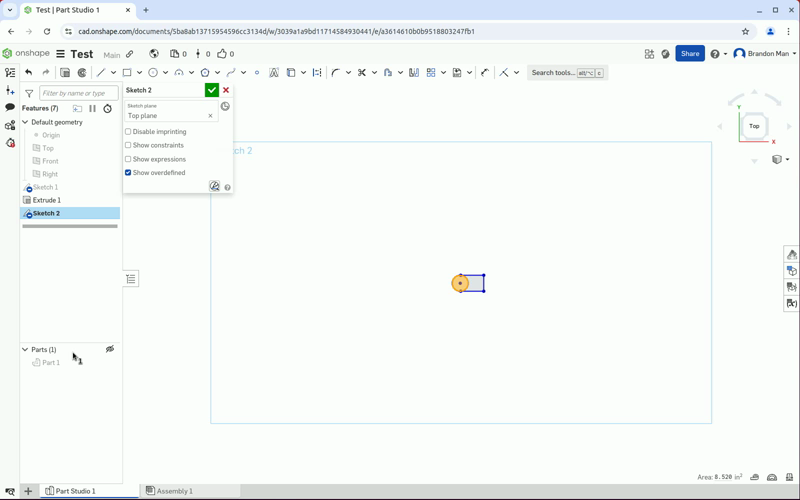
key(shift+y)
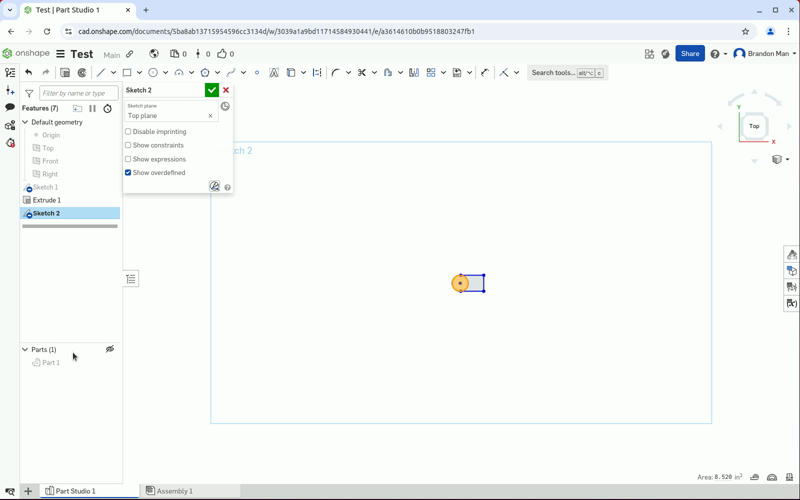
key(shift+e)
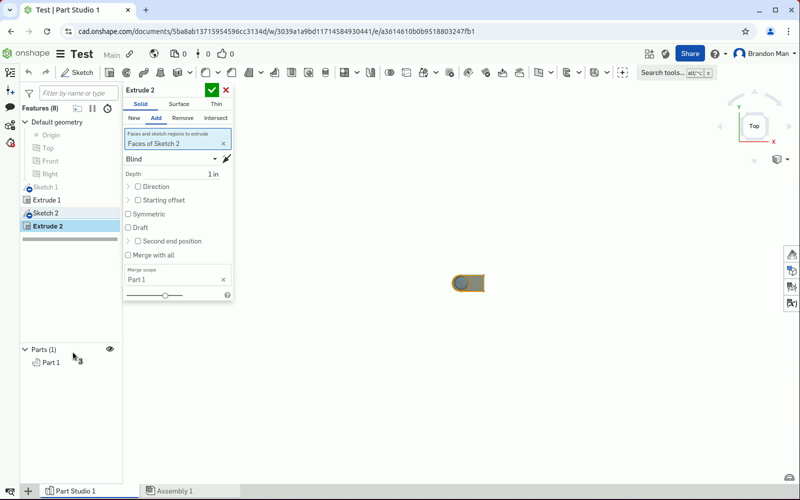
mouse_move(143, 106)
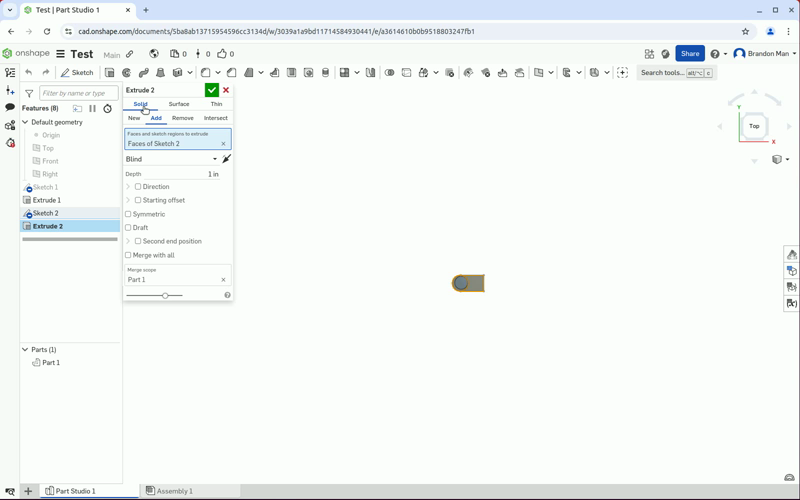
click(143, 106)
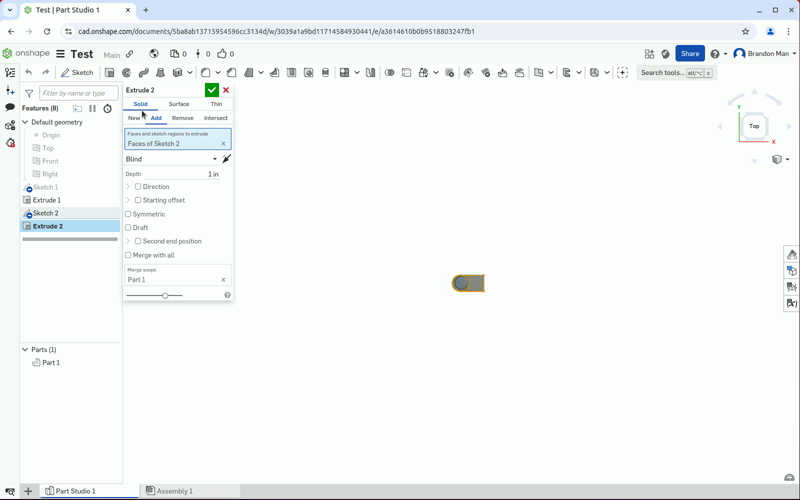
mouse_move(137, 120)
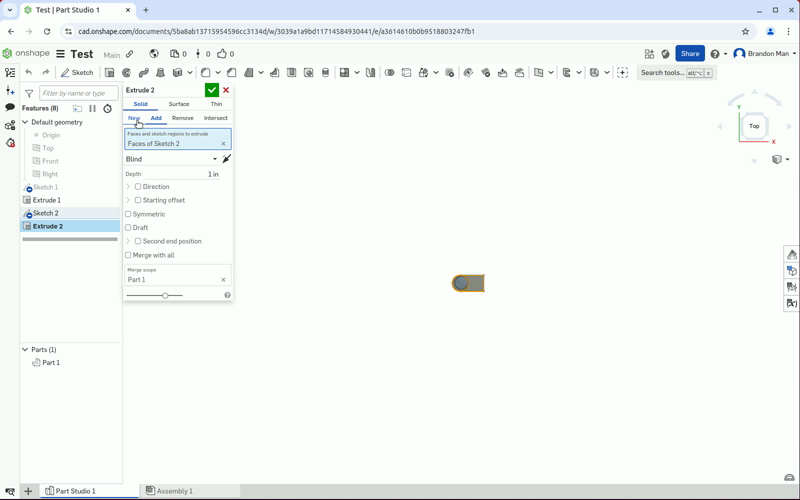
click(137, 120)
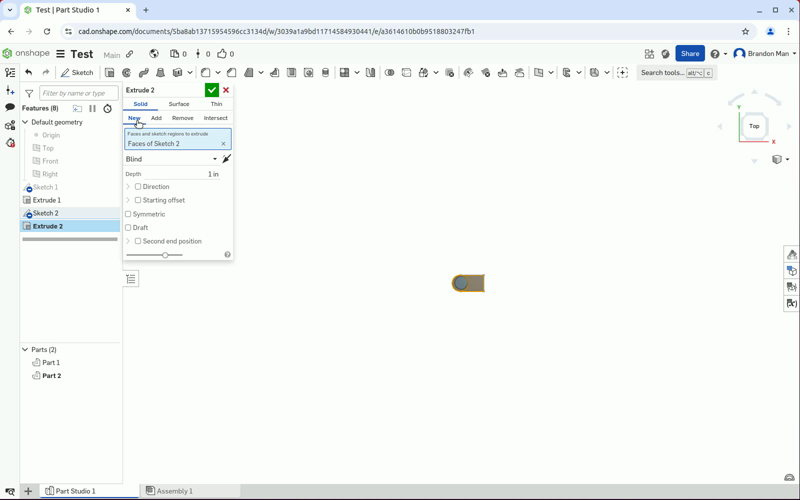
key(tab, 4)
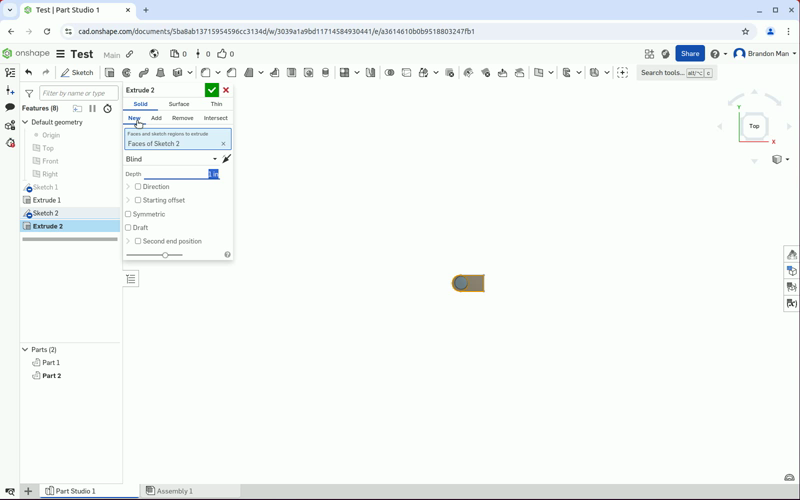
text(27.922)
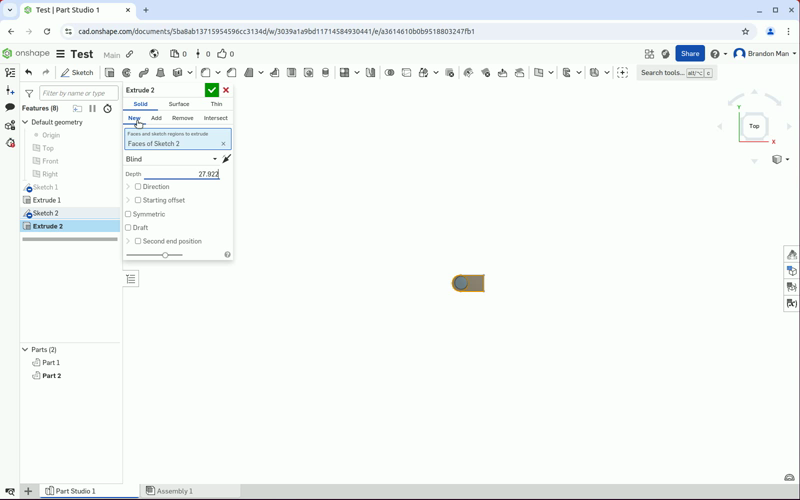
key(tab, 3)
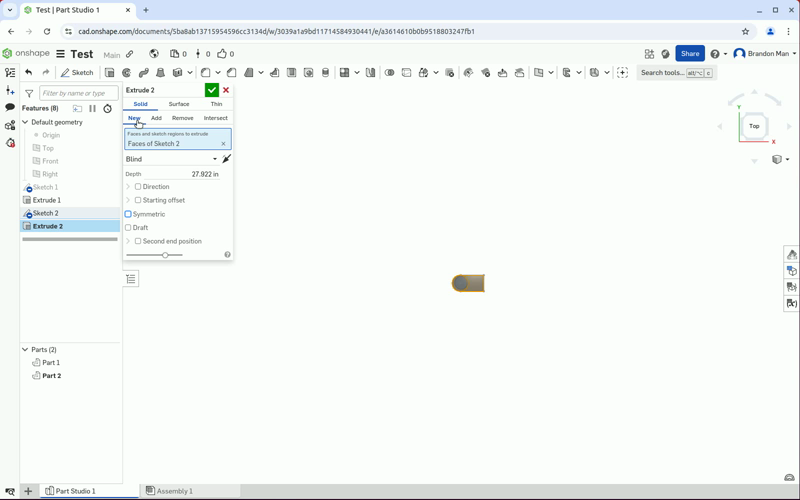
key(space)
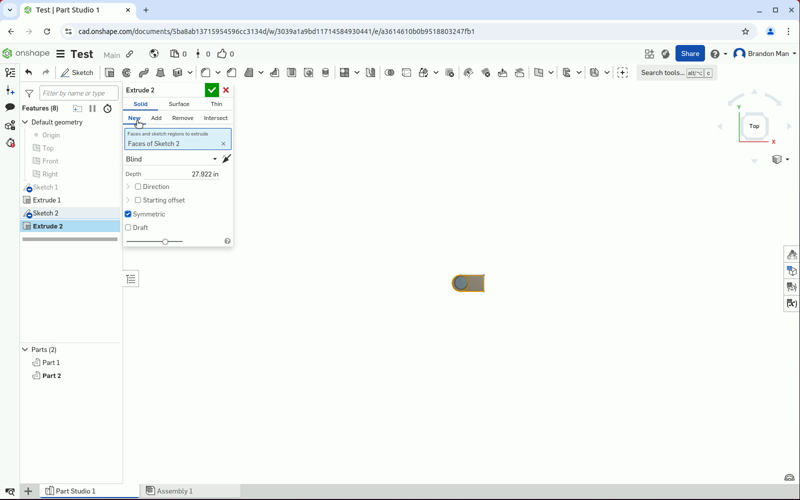
key(enter)
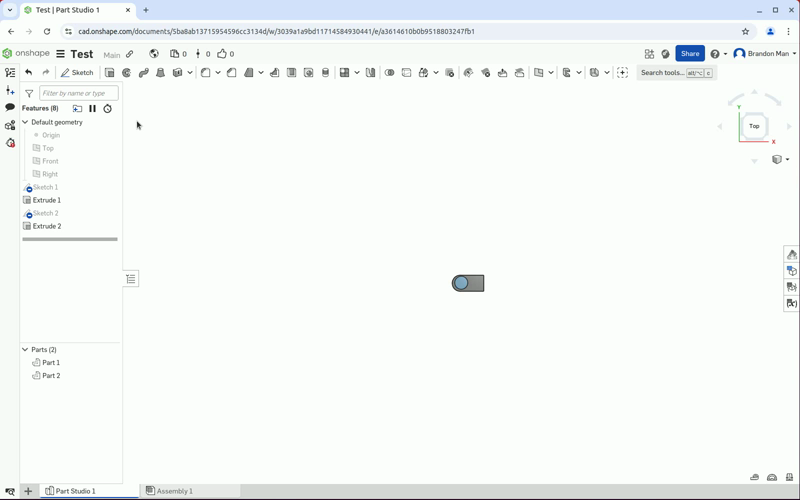
key(shift+h)
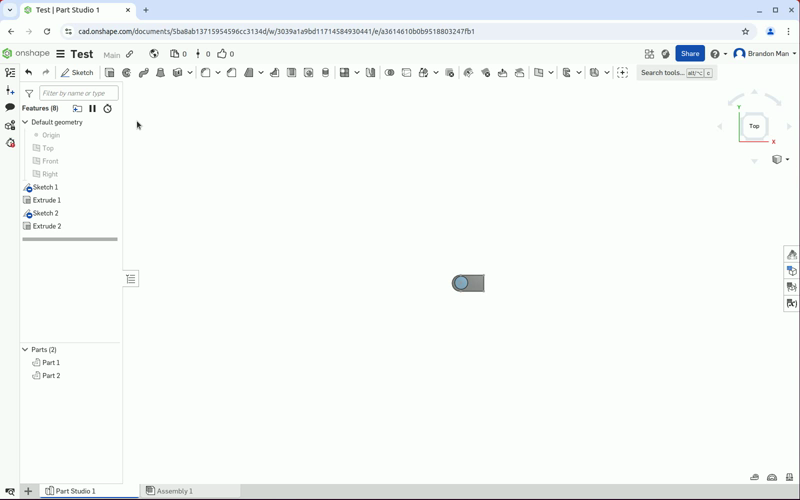
key(shift+h)
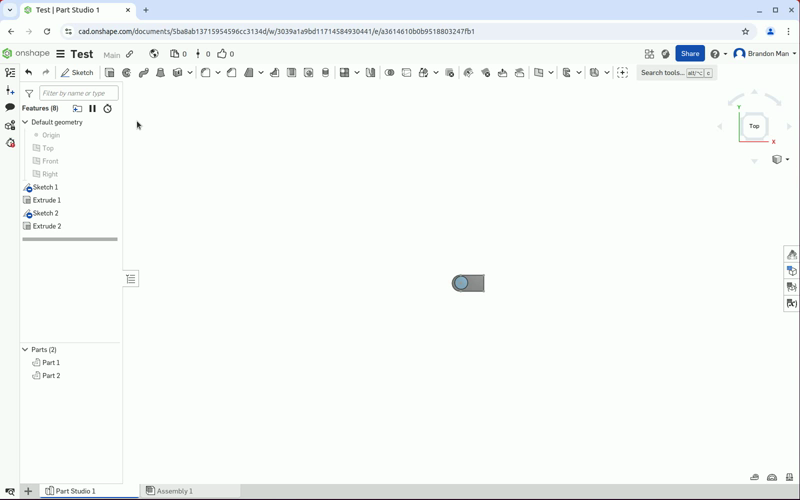
key(shift+7)
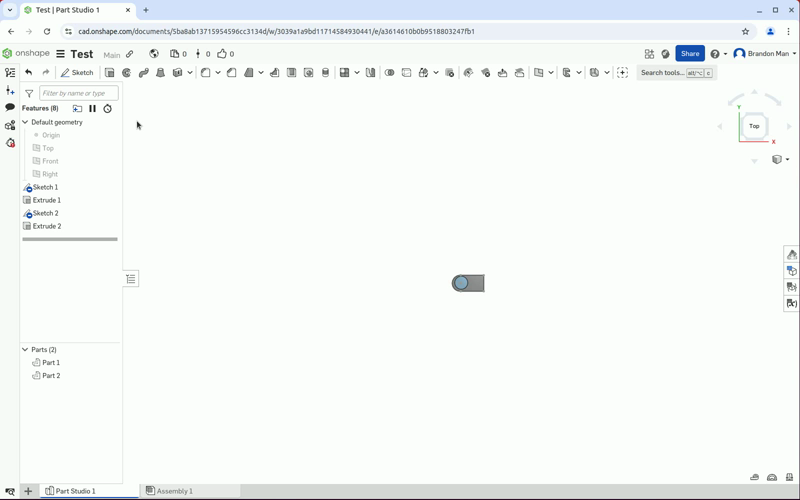
key(up, 3)
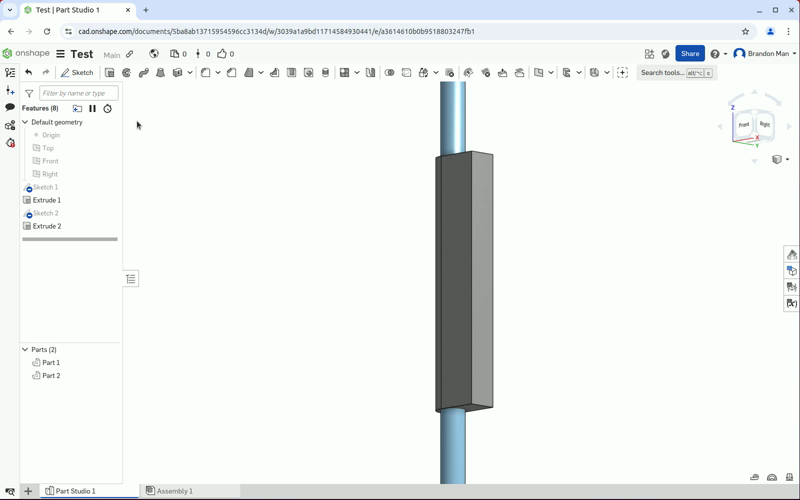
key(left, 3)
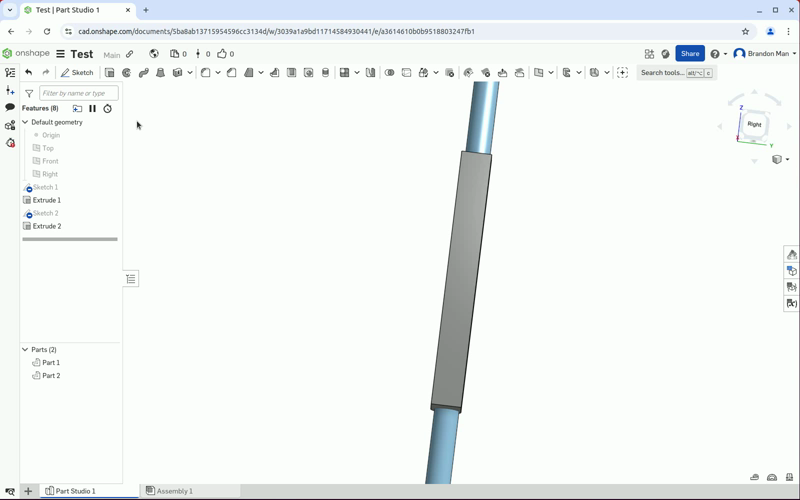
key(right, 3)
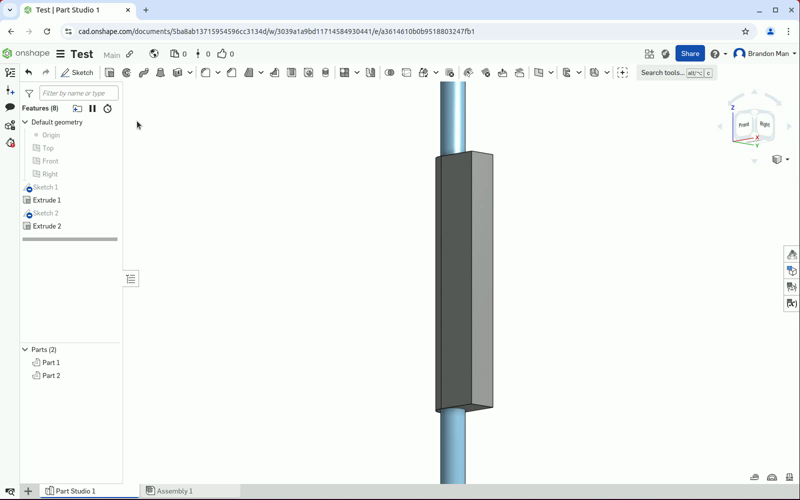
key(down, 3)
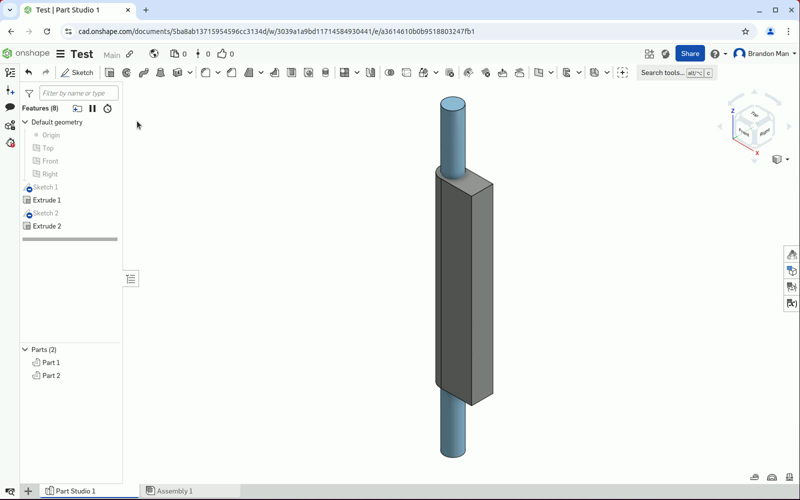
mouse_move(73, 189)
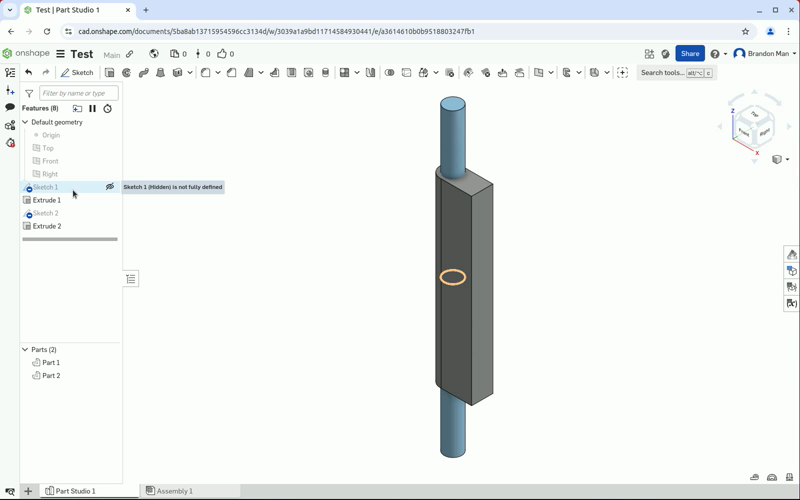
click(73, 189)